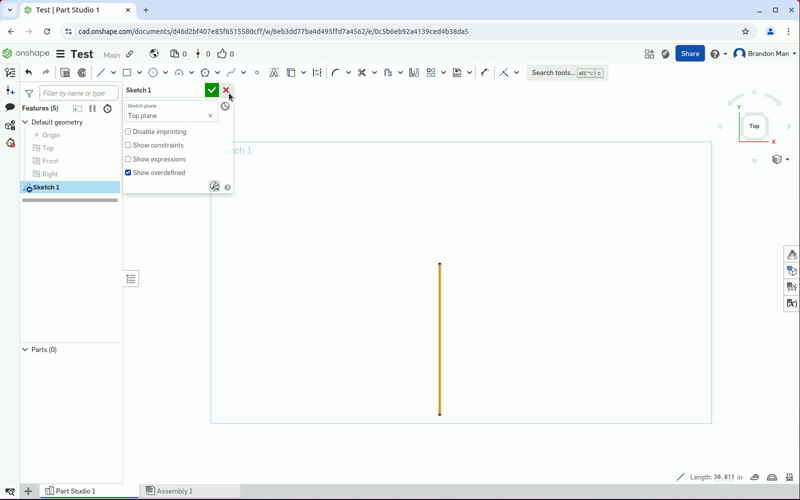
key(shift+h)
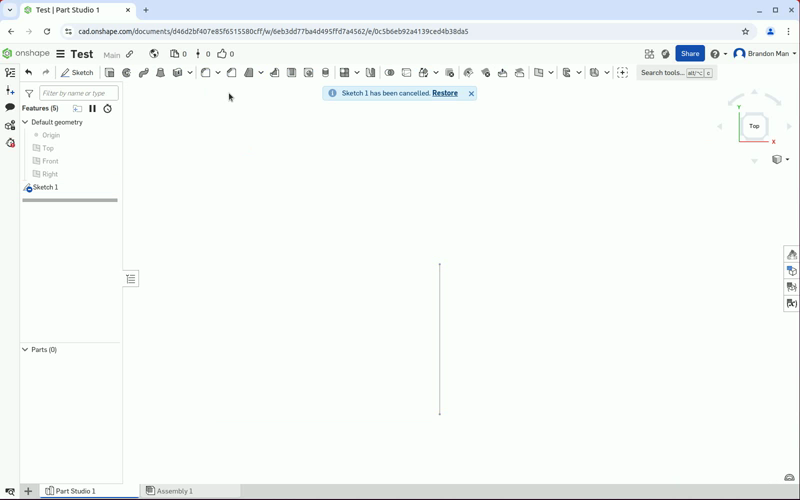
key(shift+s)
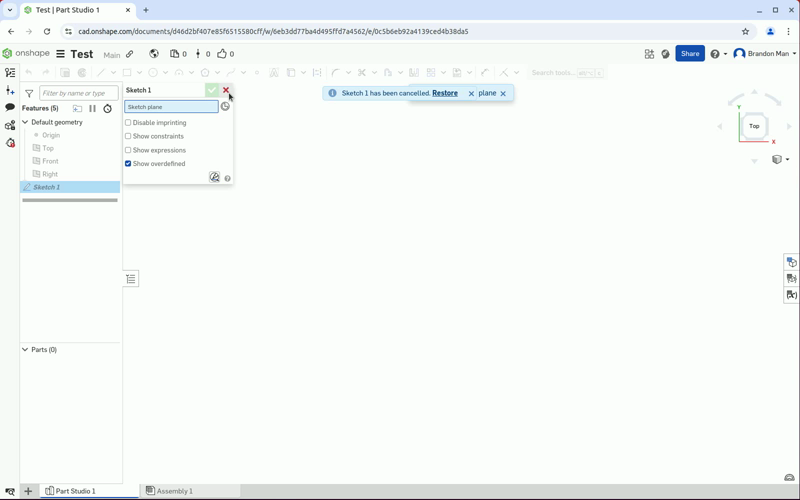
mouse_move(73, 150)
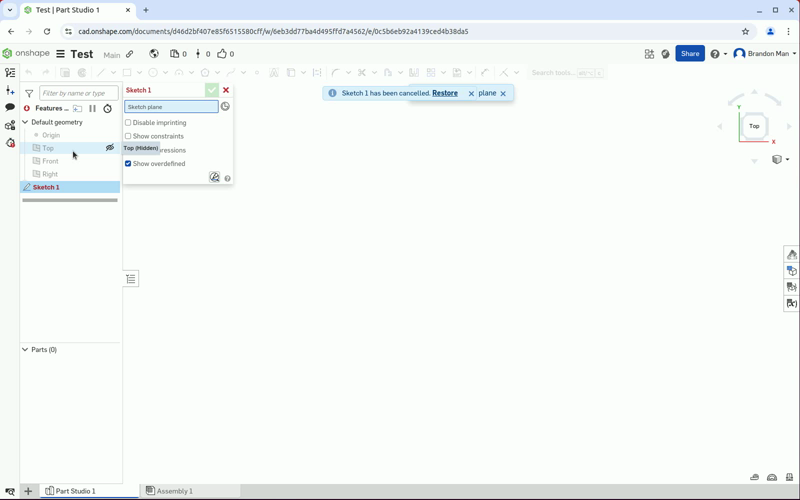
click(73, 150)
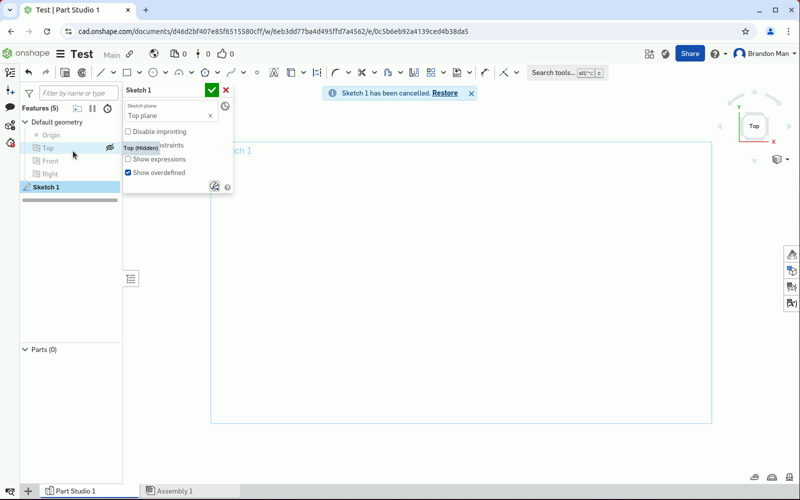
mouse_move(73, 352)
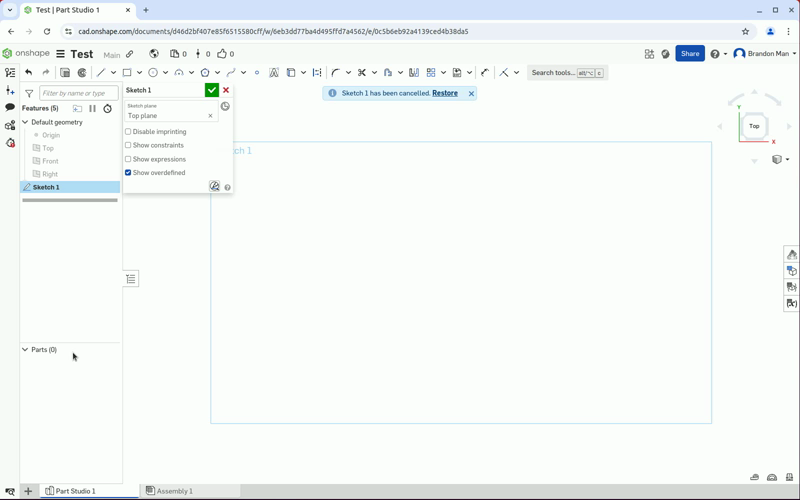
key(y)
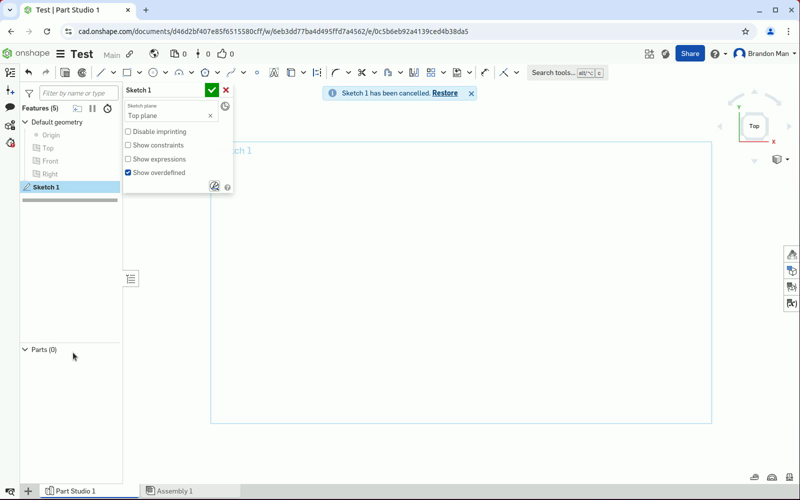
key(a)
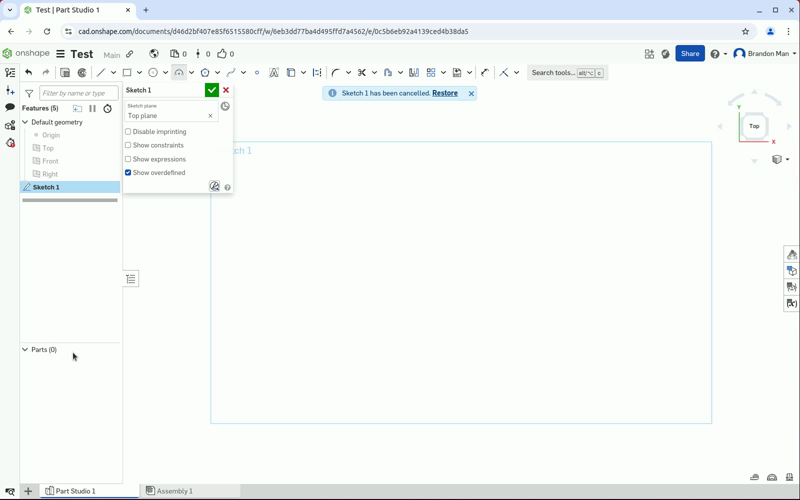
key_down(shift)
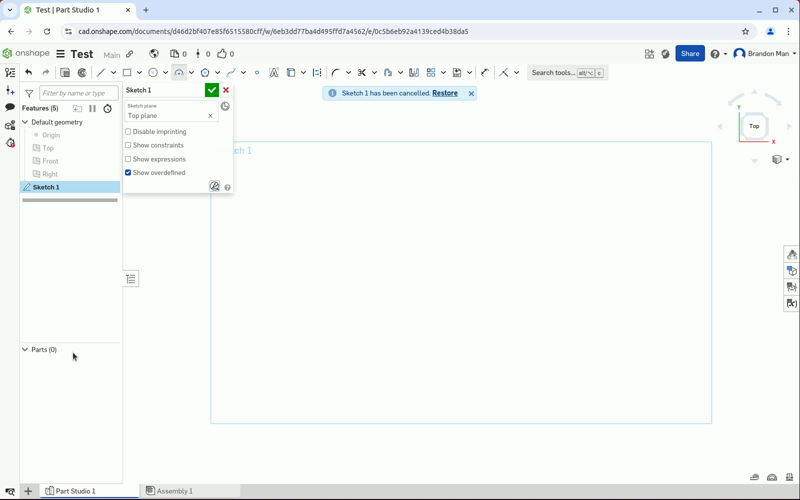
mouse_move(447, 307)
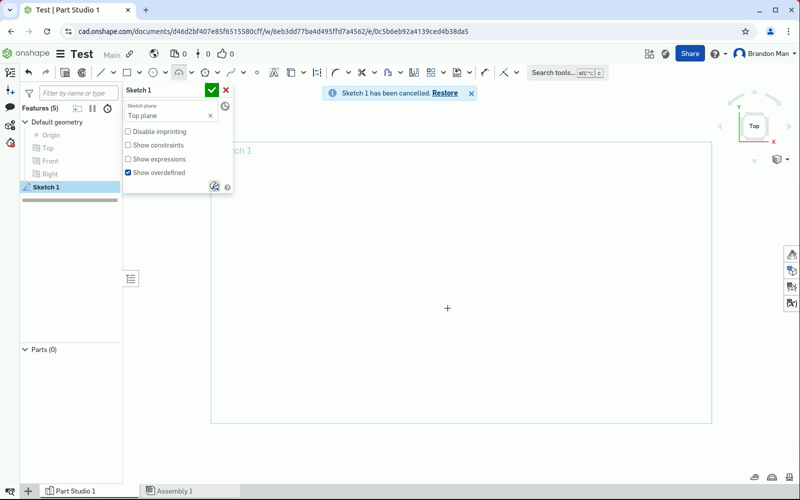
click(447, 307)
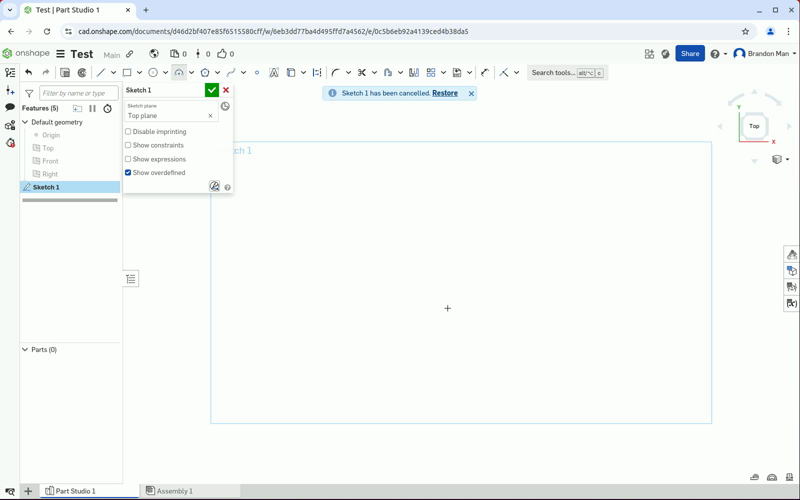
key_up(shift)
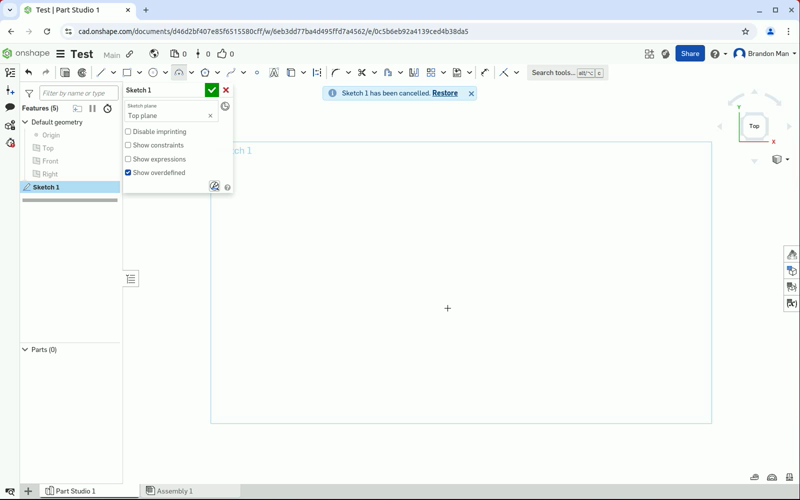
key_down(shift)
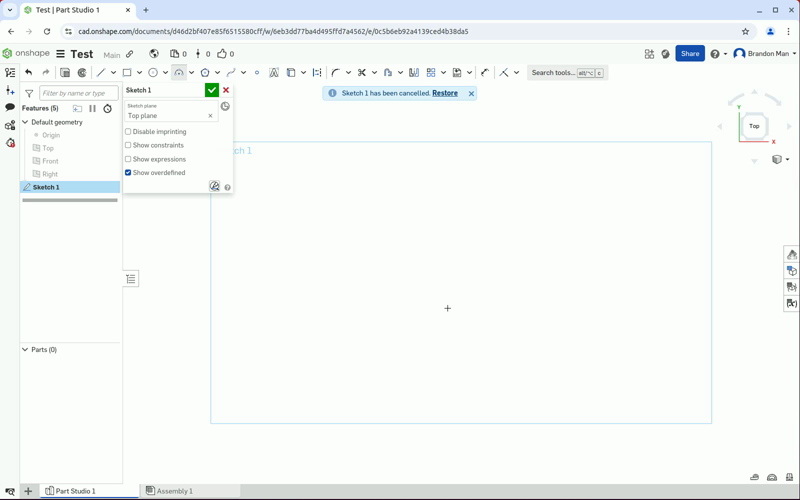
mouse_move(467, 327)
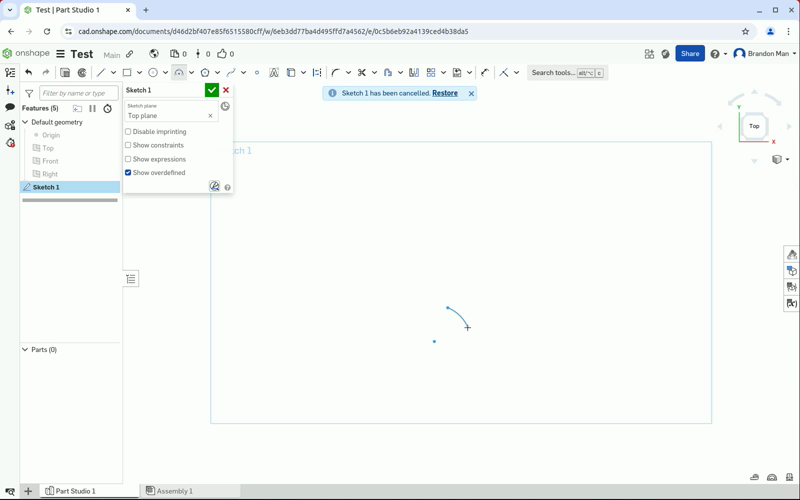
click(467, 327)
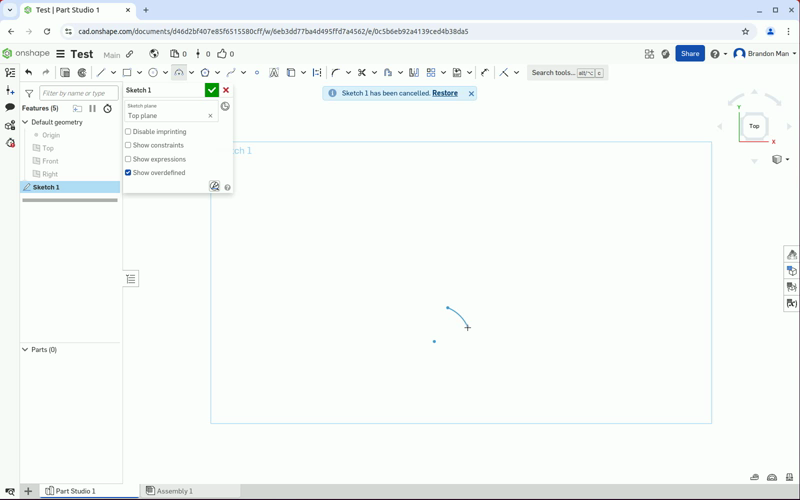
mouse_move(453, 321)
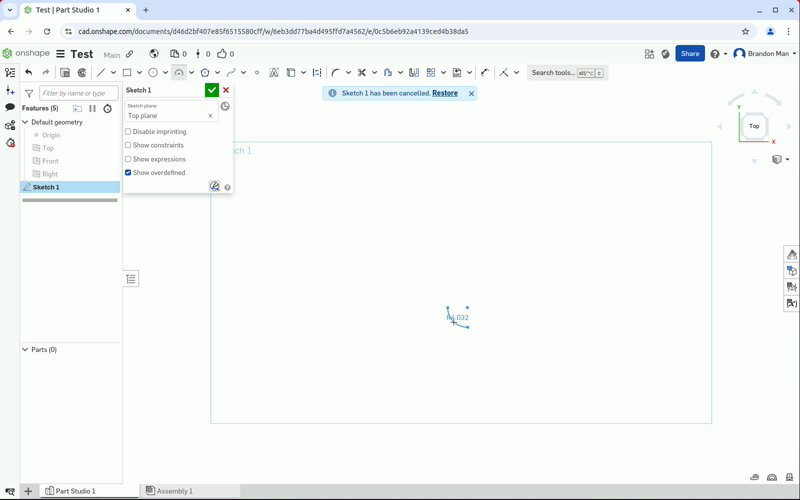
click(453, 321)
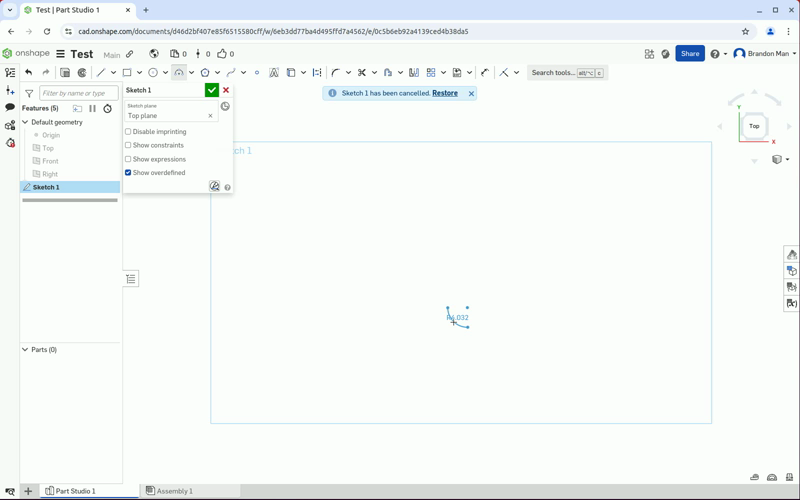
key_up(shift)
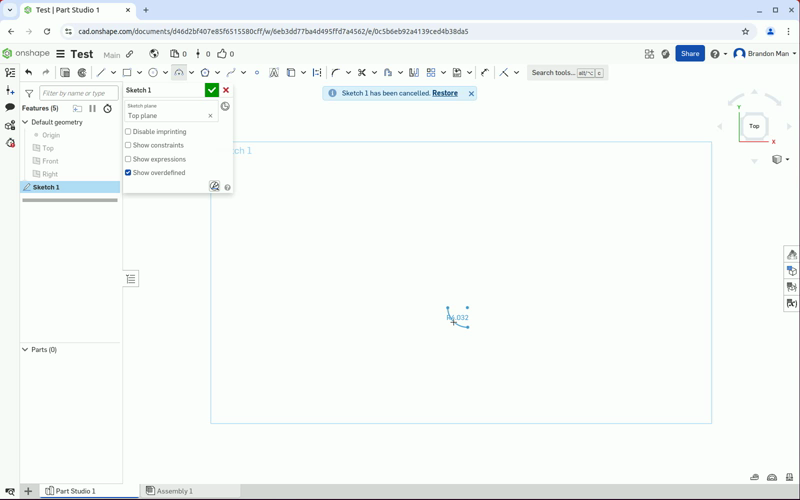
key(esc)
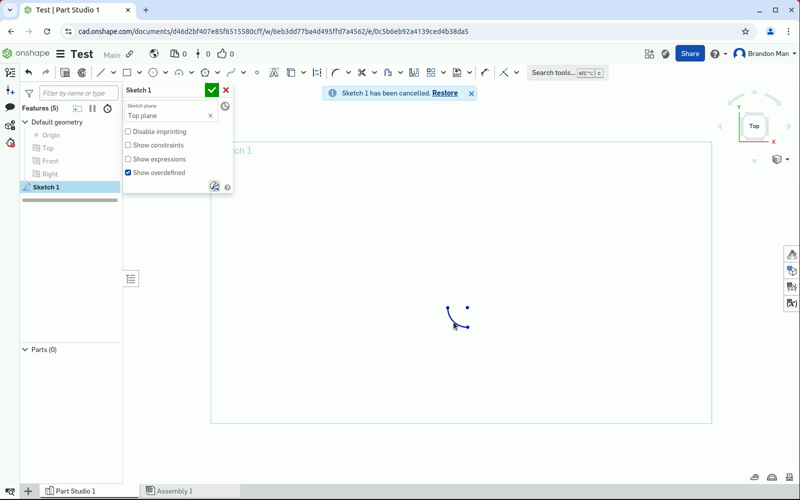
key(l)
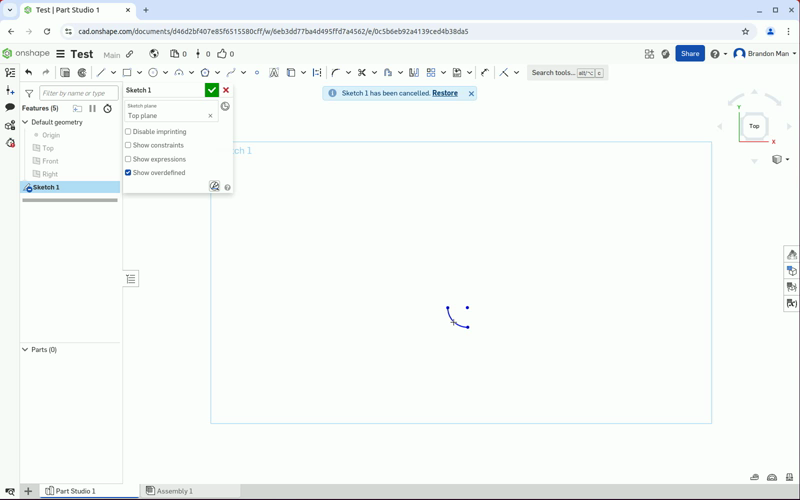
mouse_move(467, 327)
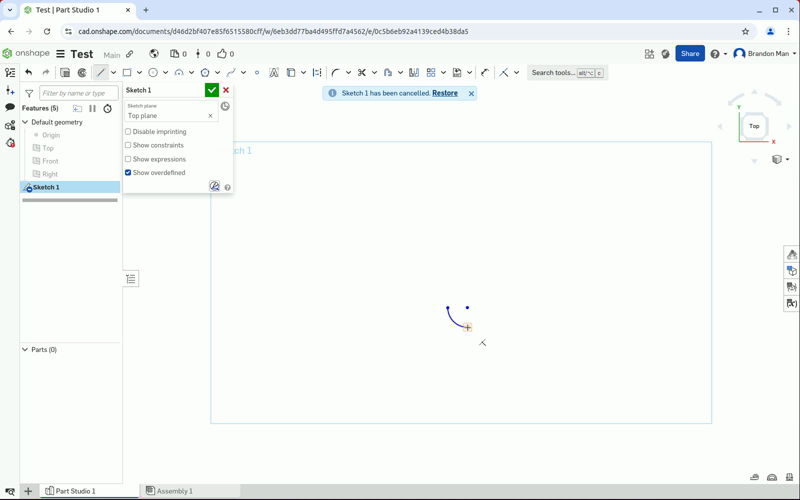
click(467, 327)
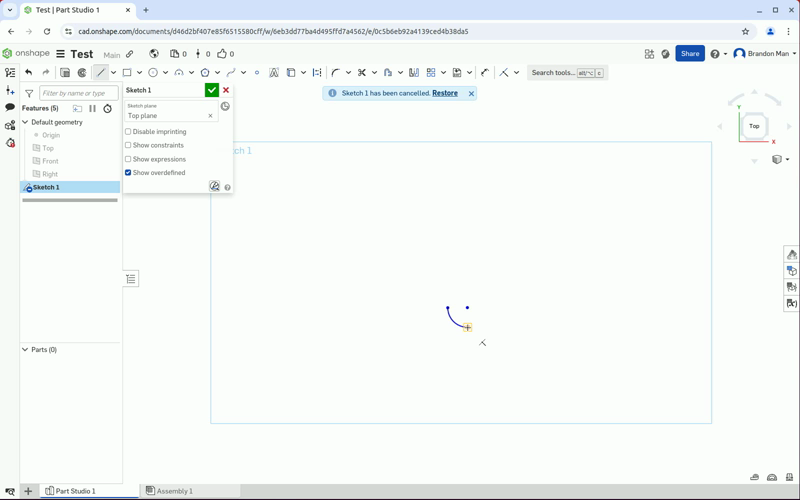
key_down(shift)
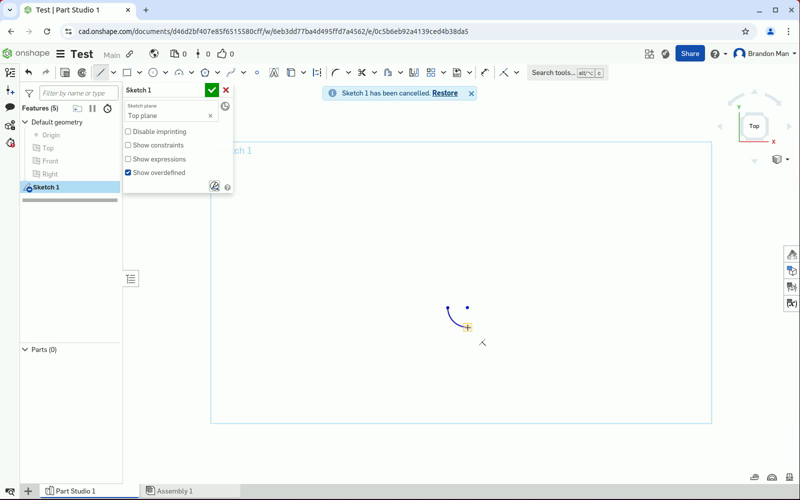
mouse_move(497, 327)
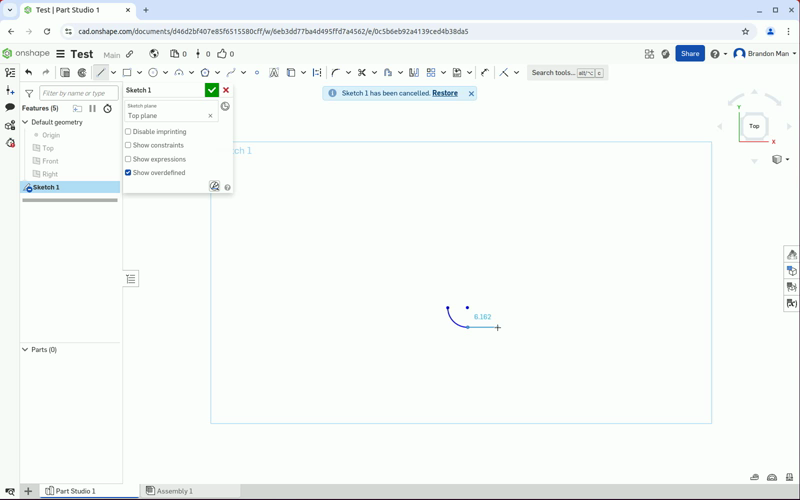
mouse_move(474, 326)
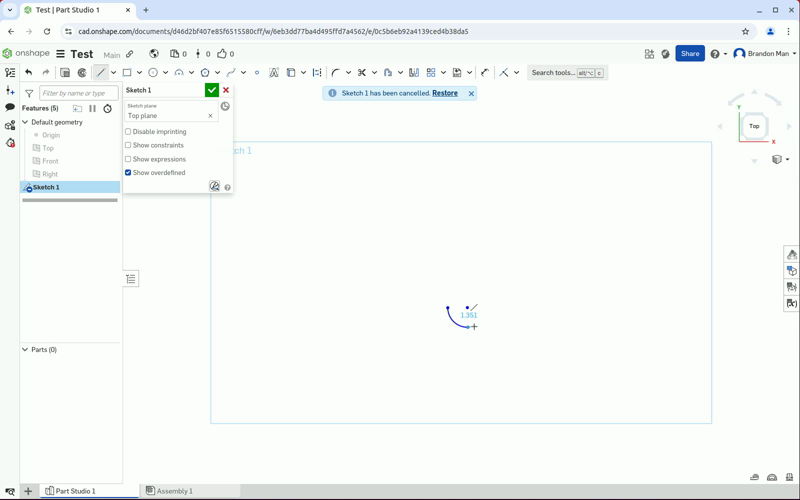
scroll(6)
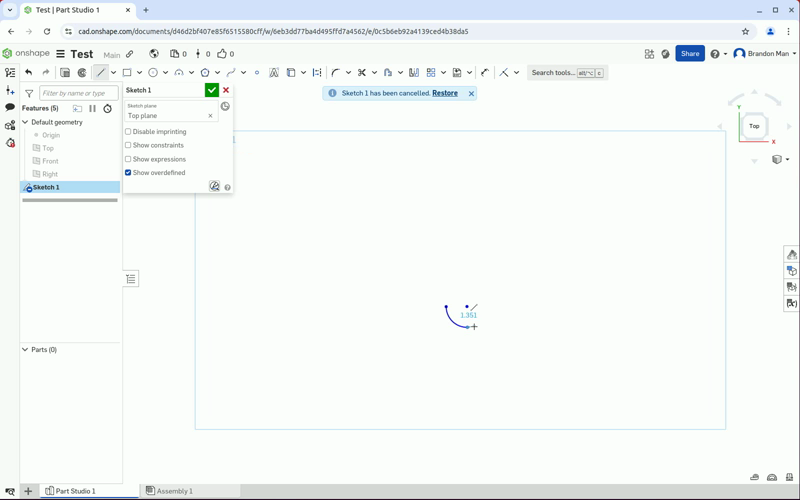
scroll(6)
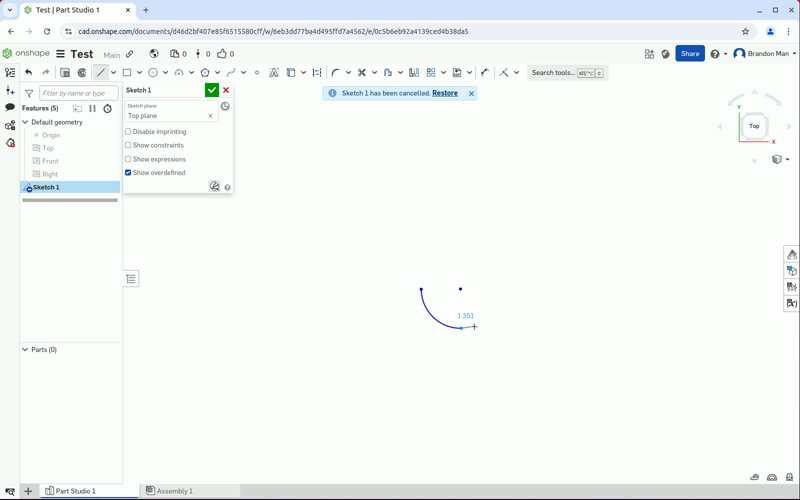
scroll(6)
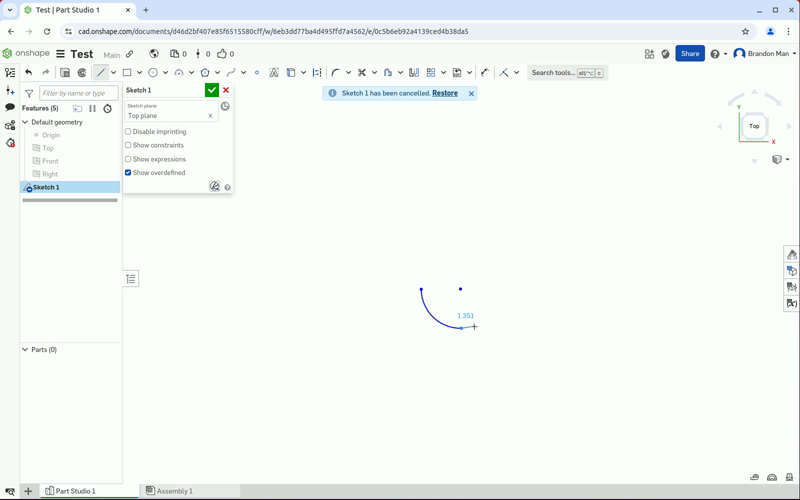
scroll(6)
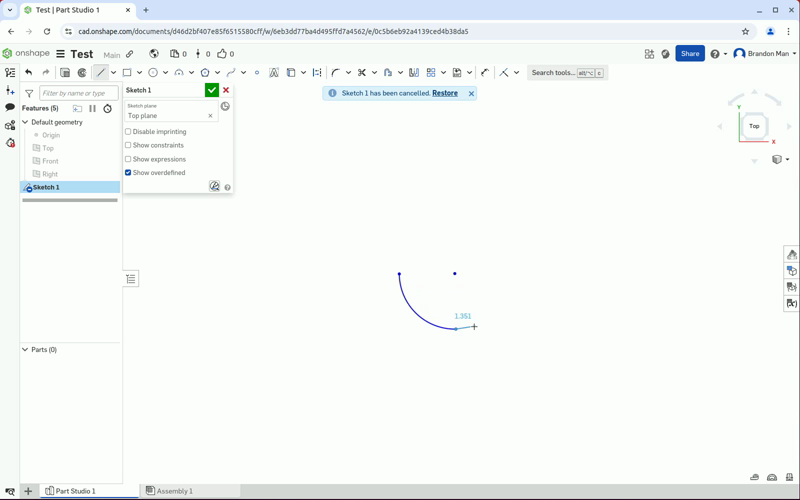
scroll(6)
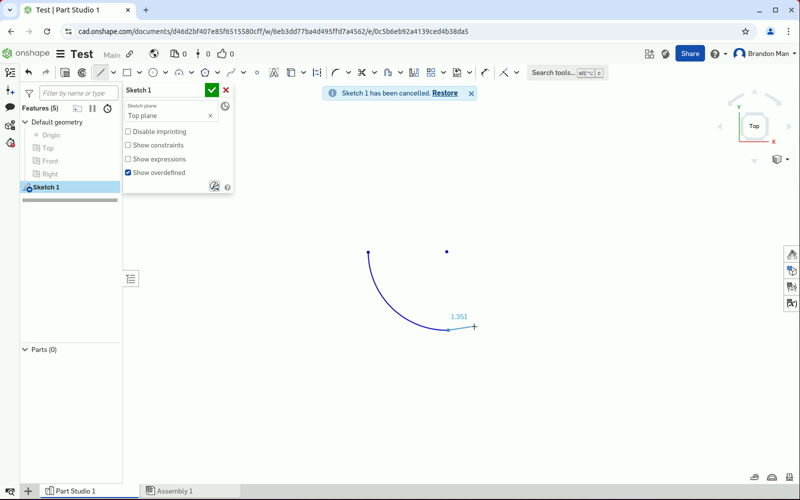
scroll(6)
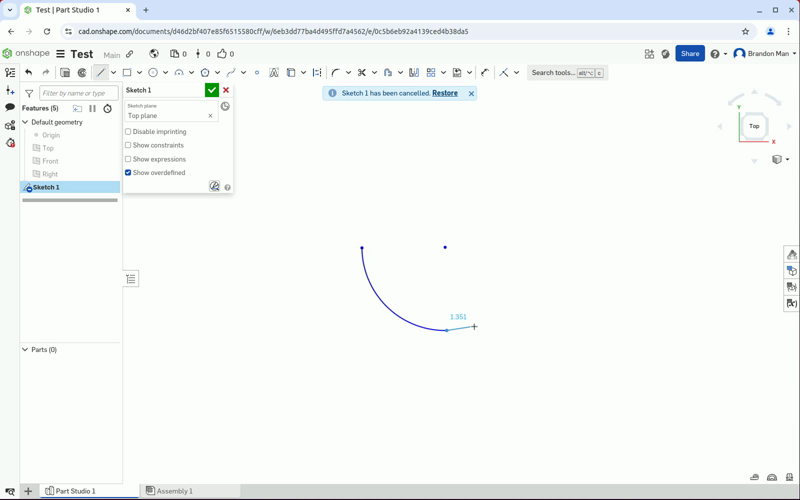
scroll(6)
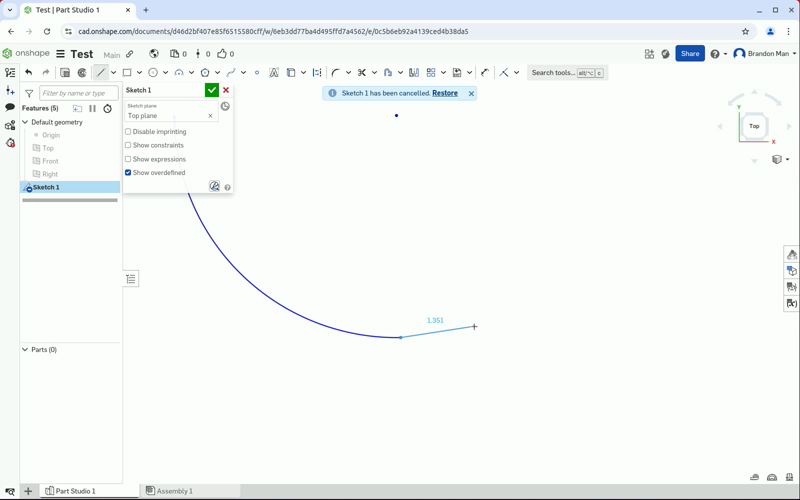
click(474, 326)
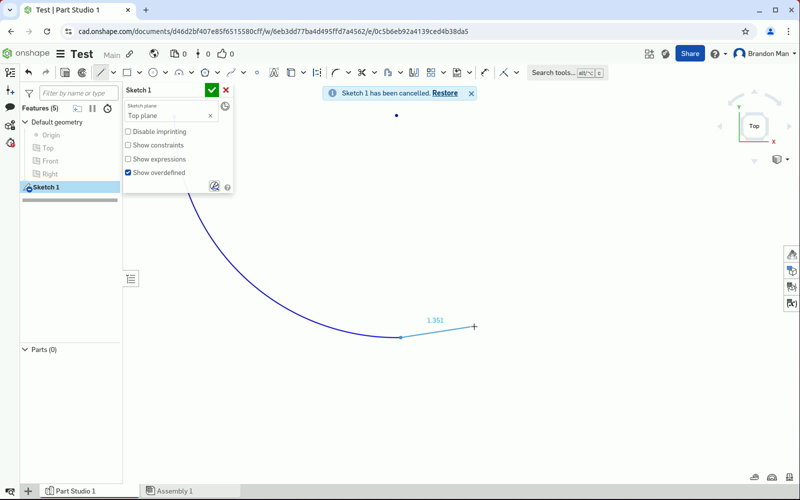
scroll(-6)
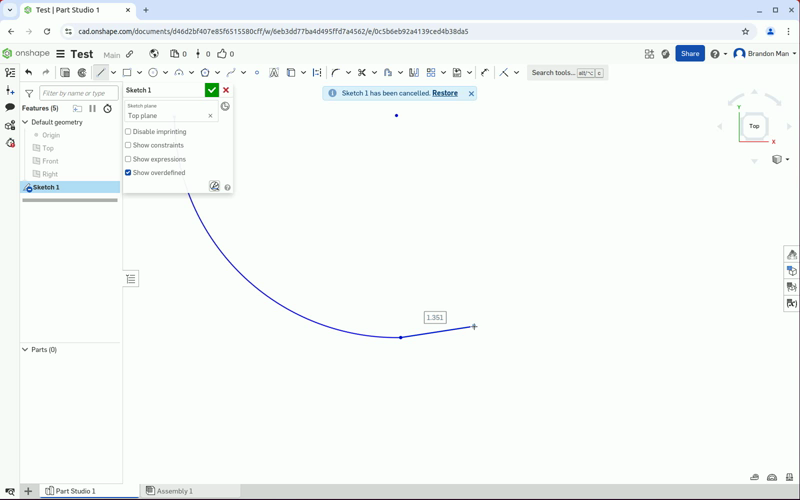
scroll(-6)
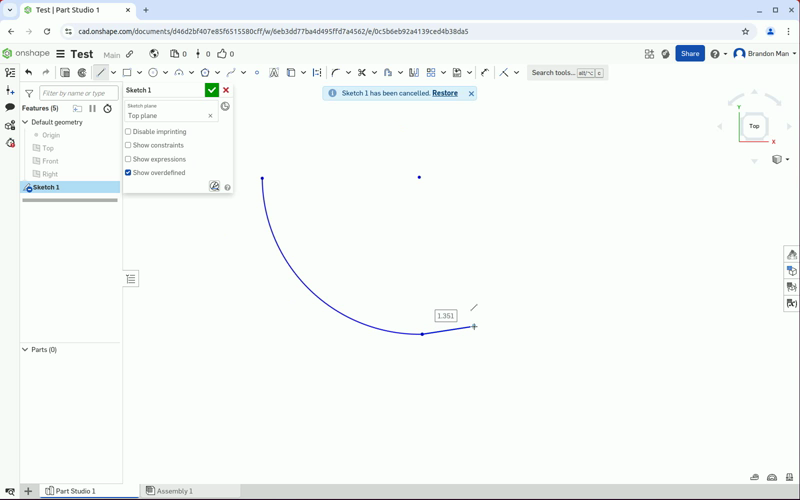
scroll(-6)
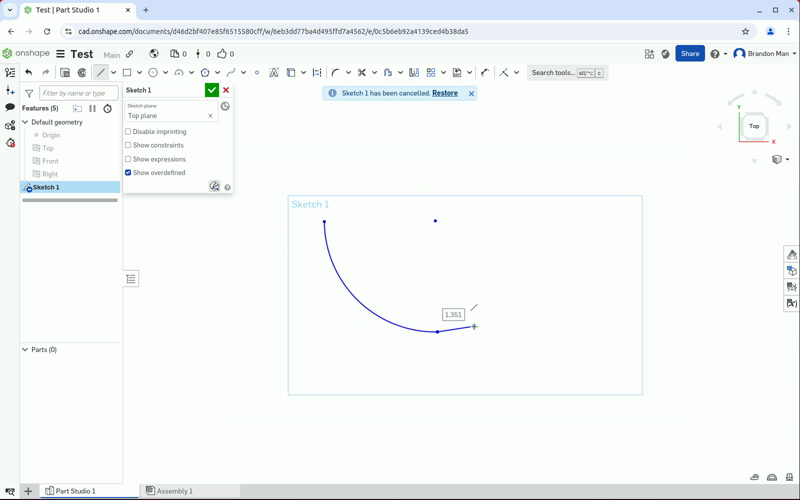
scroll(-6)
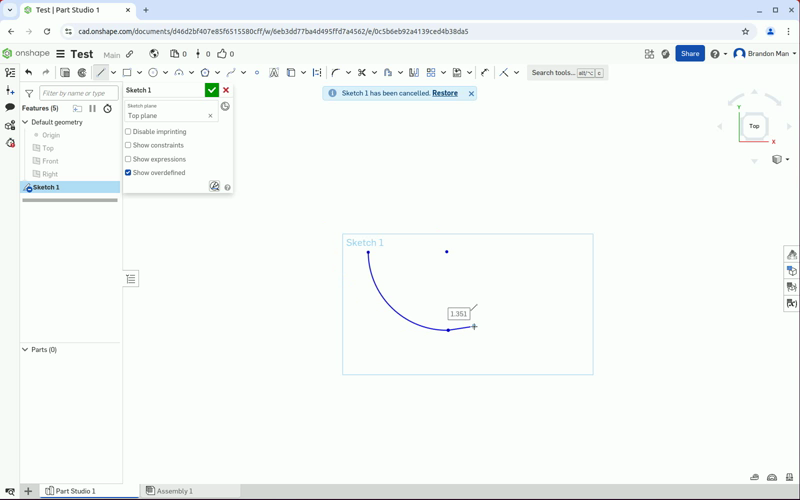
scroll(-6)
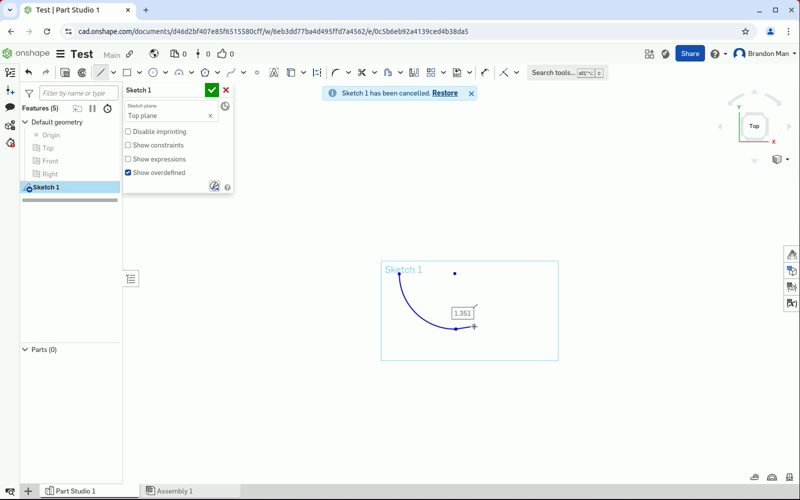
scroll(-6)
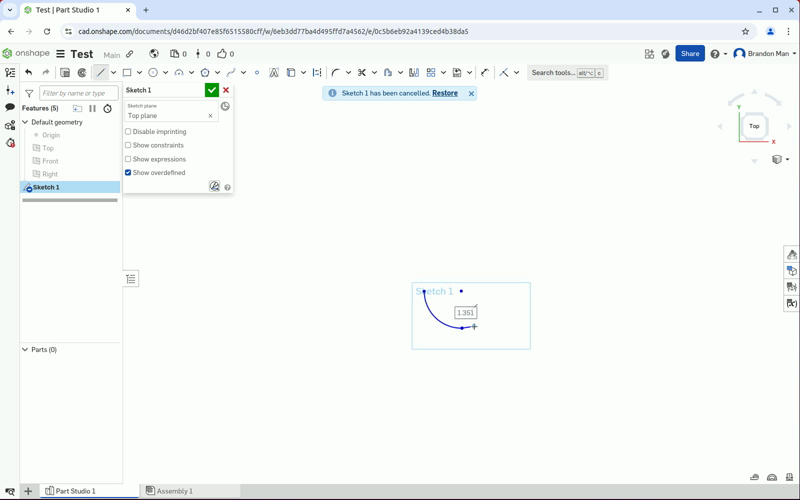
scroll(-6)
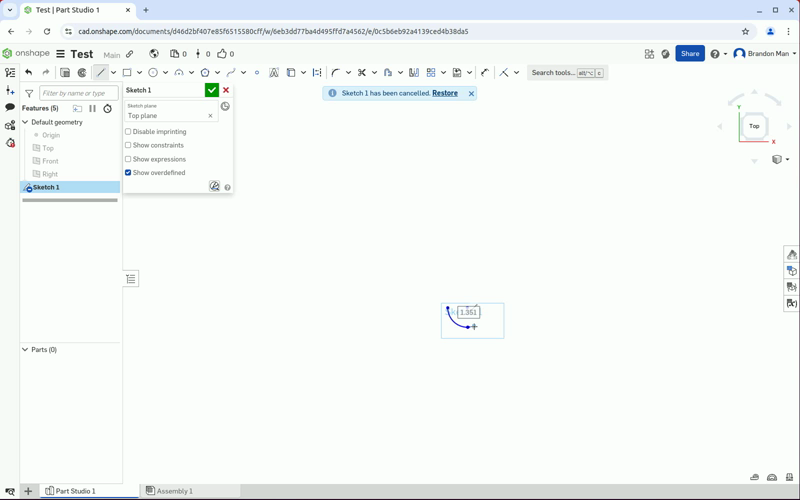
key_up(shift)
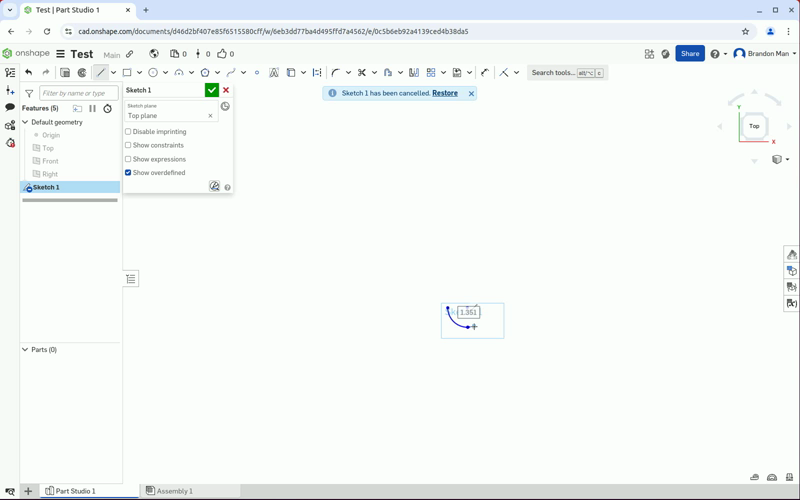
key_down(shift)
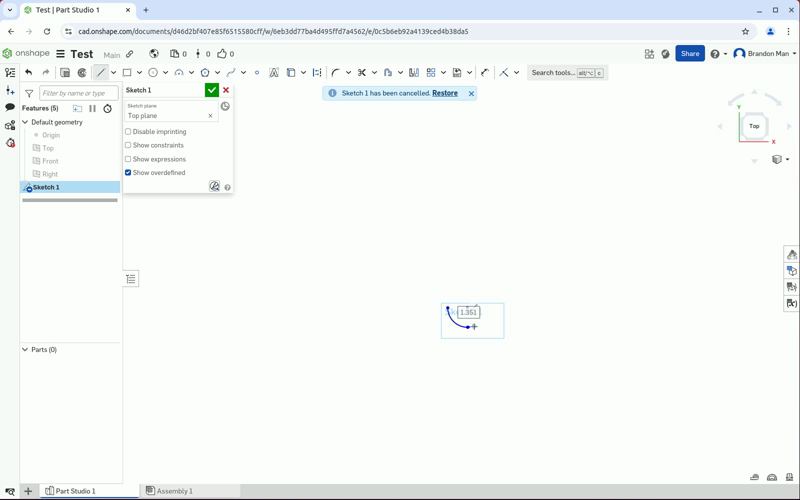
mouse_move(573, 307)
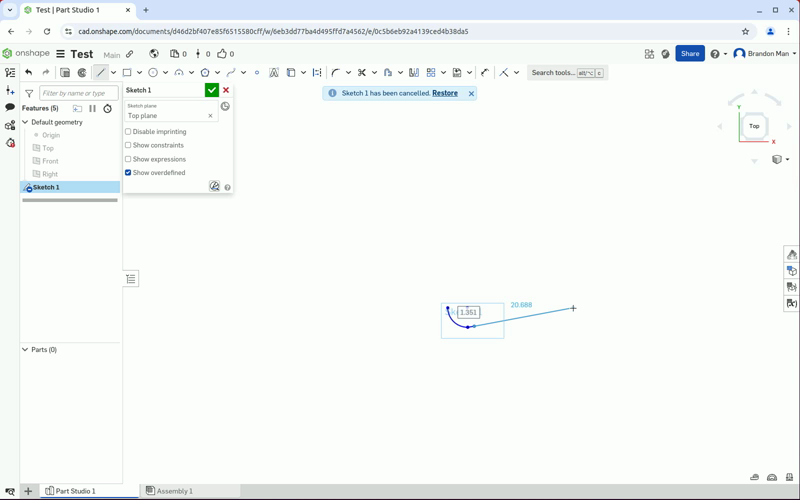
click(573, 307)
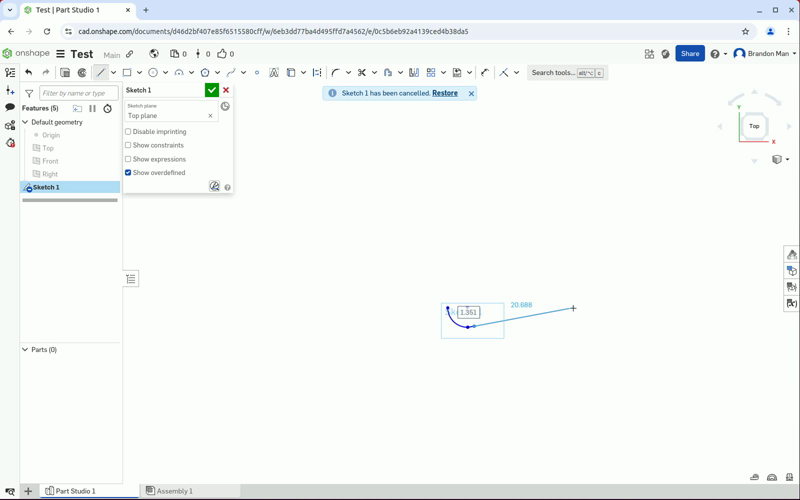
key_up(shift)
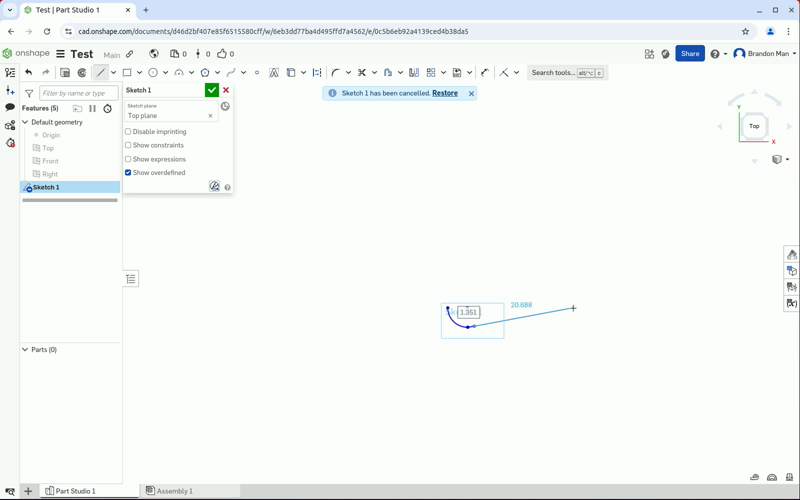
key_down(shift)
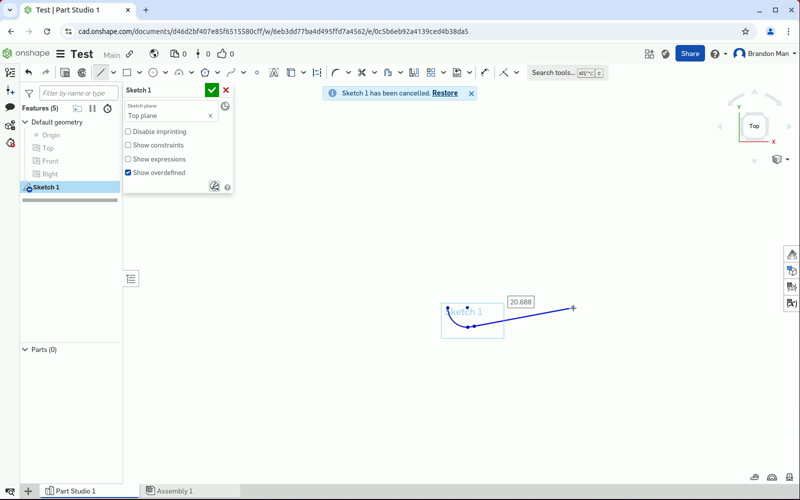
mouse_move(573, 244)
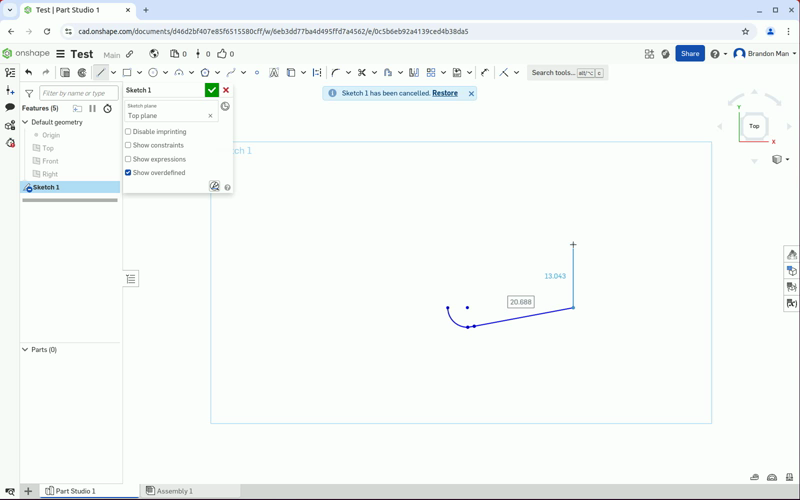
click(573, 244)
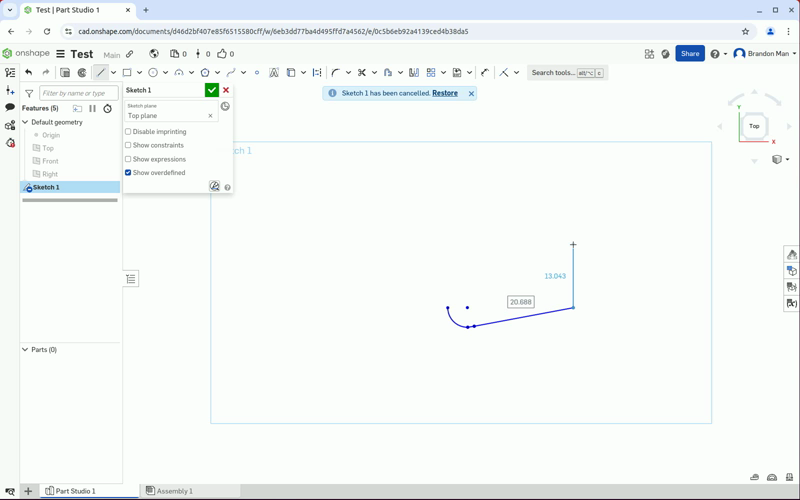
key_up(shift)
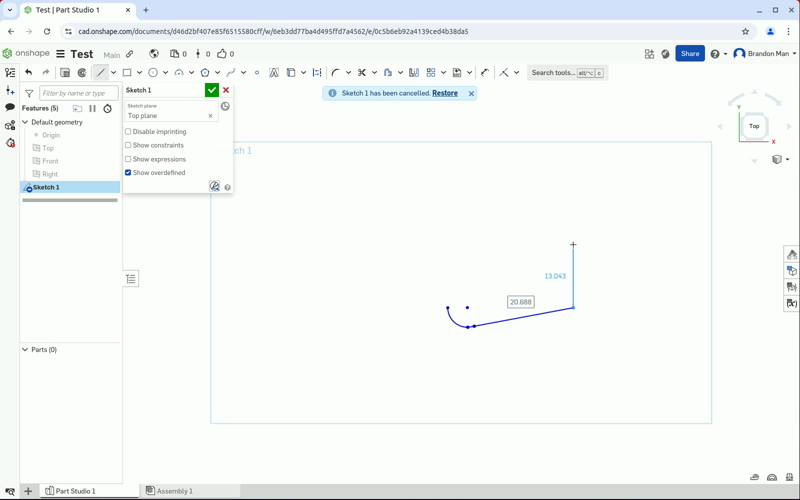
key_down(shift)
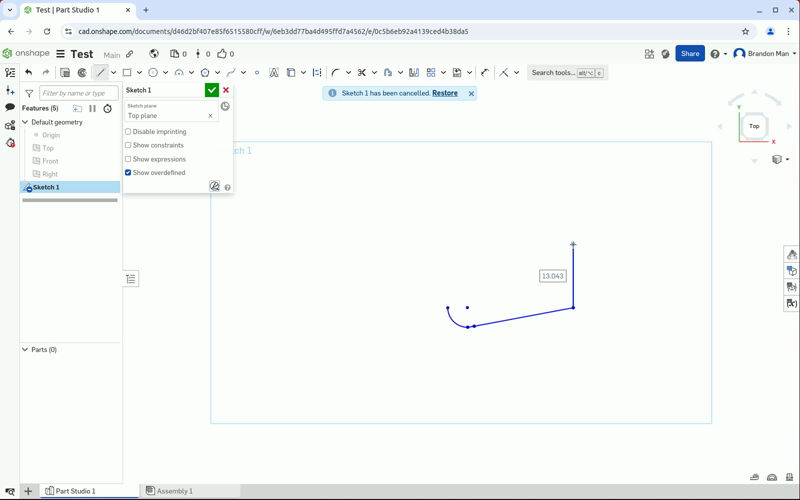
mouse_move(589, 244)
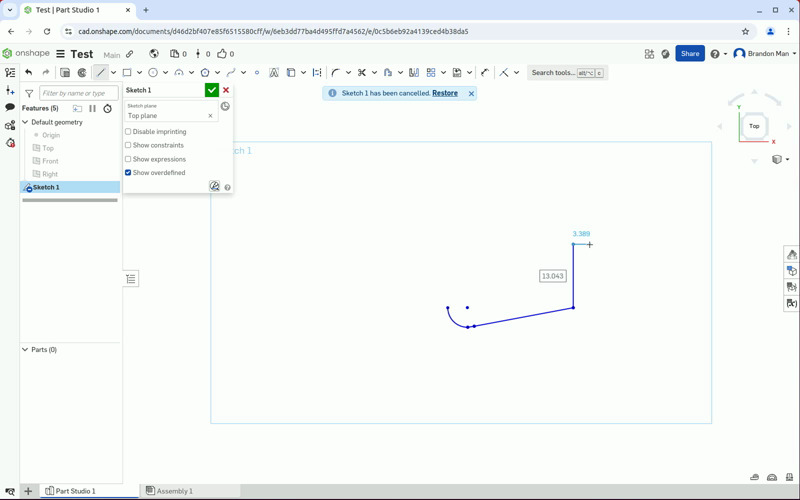
mouse_move(529, 220)
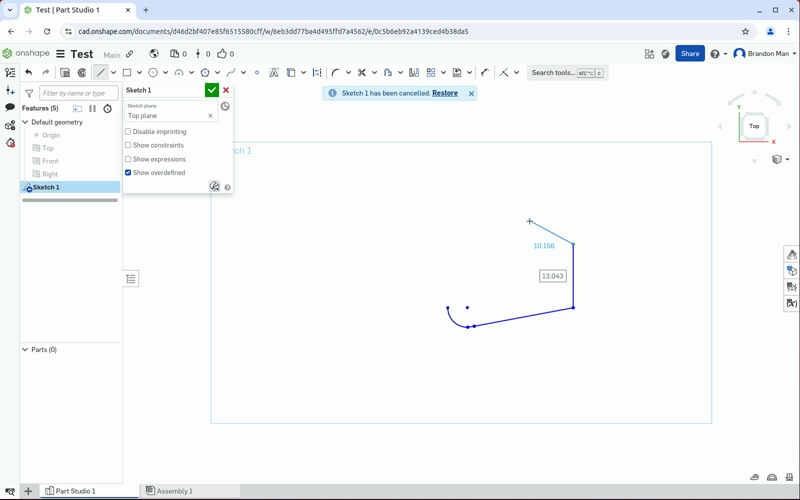
click(529, 220)
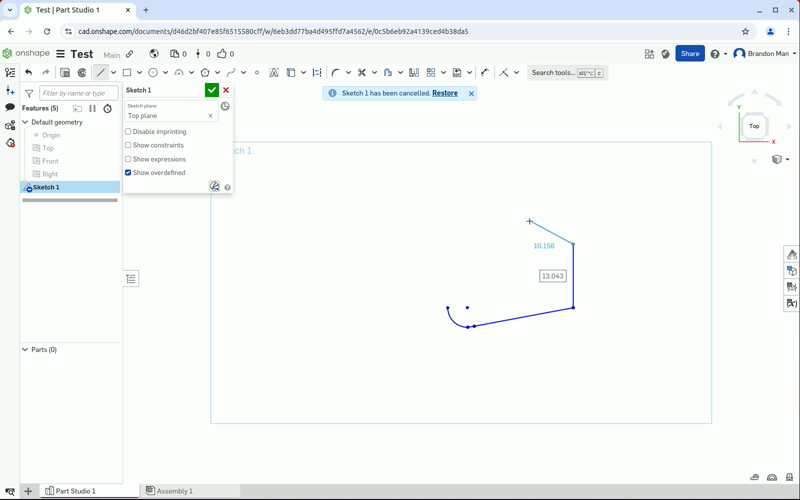
key_up(shift)
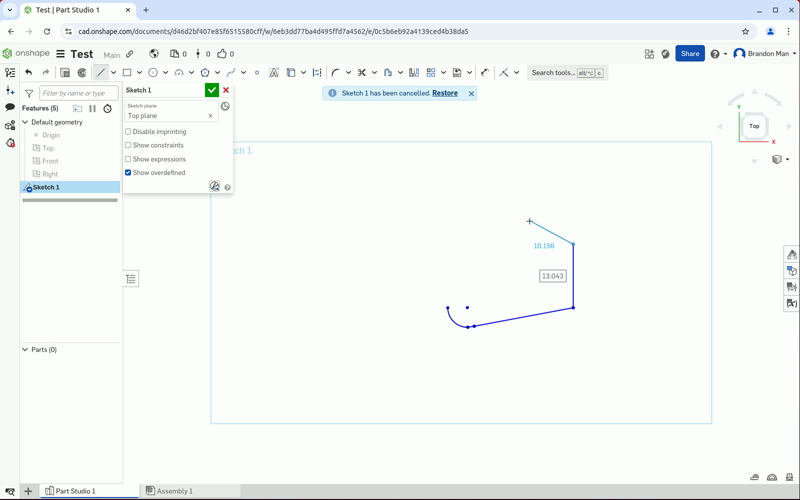
key_down(shift)
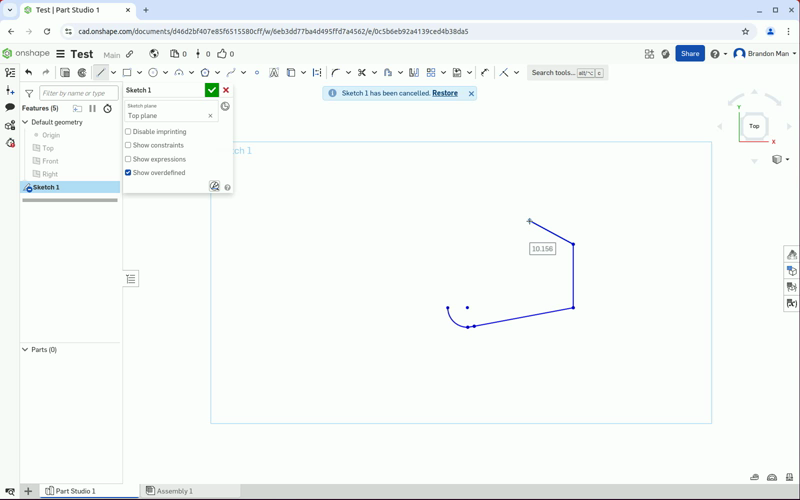
mouse_move(447, 249)
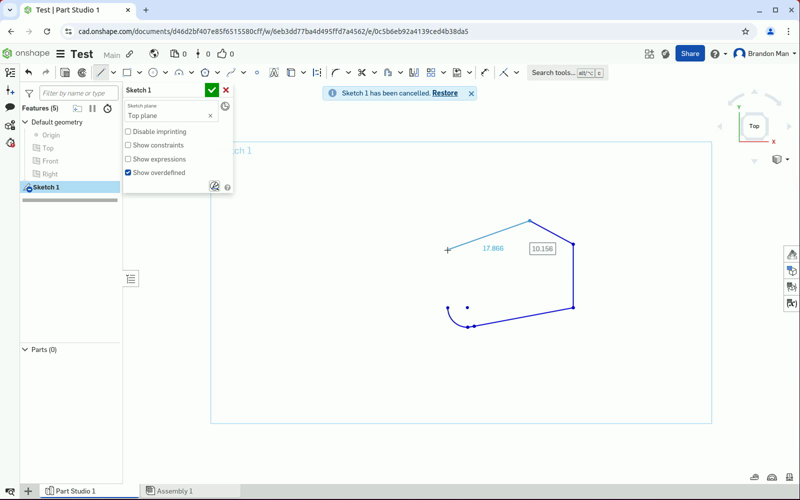
click(447, 249)
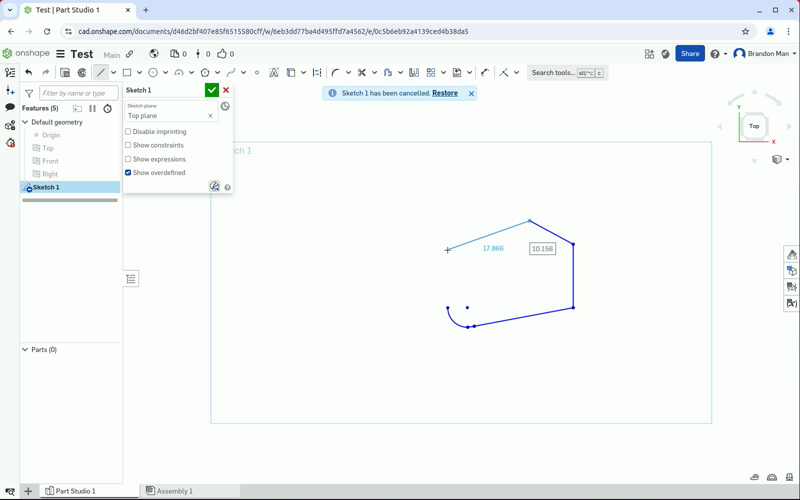
key_up(shift)
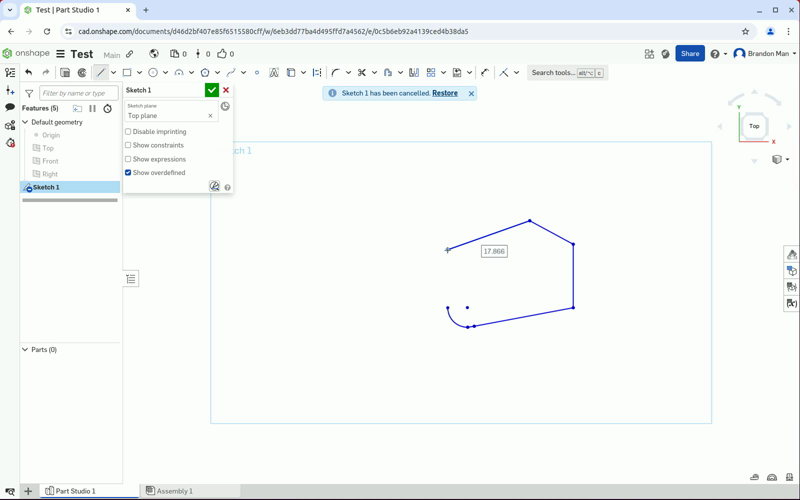
mouse_move(477, 249)
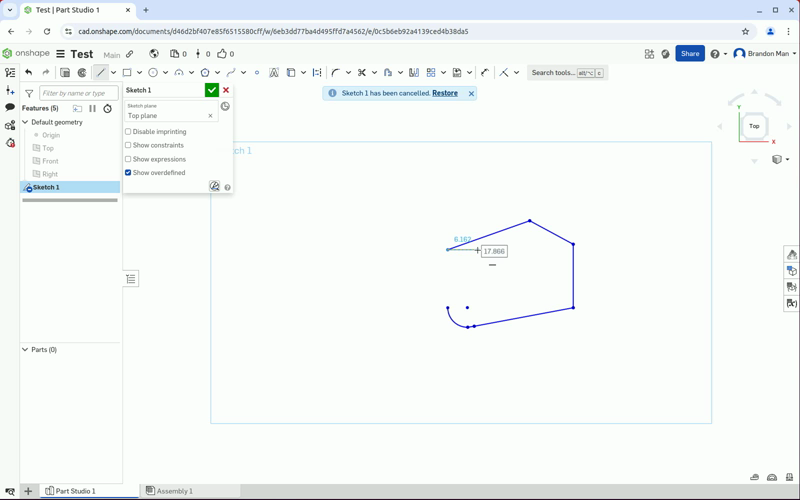
key_down(shift)
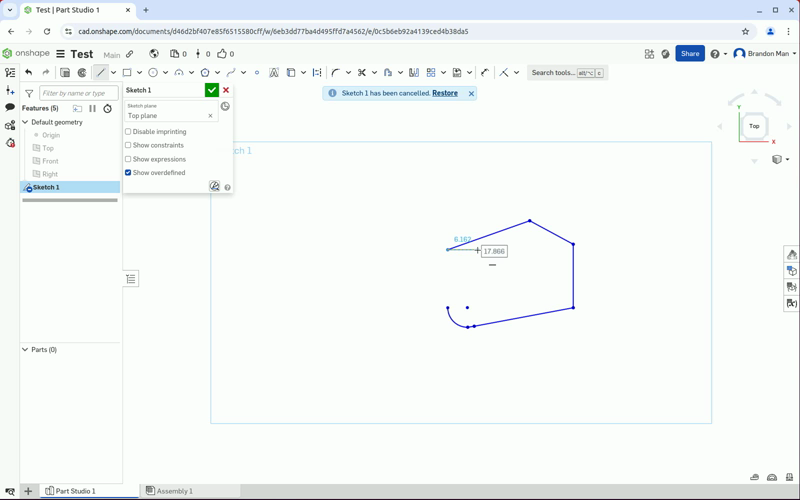
mouse_move(447, 307)
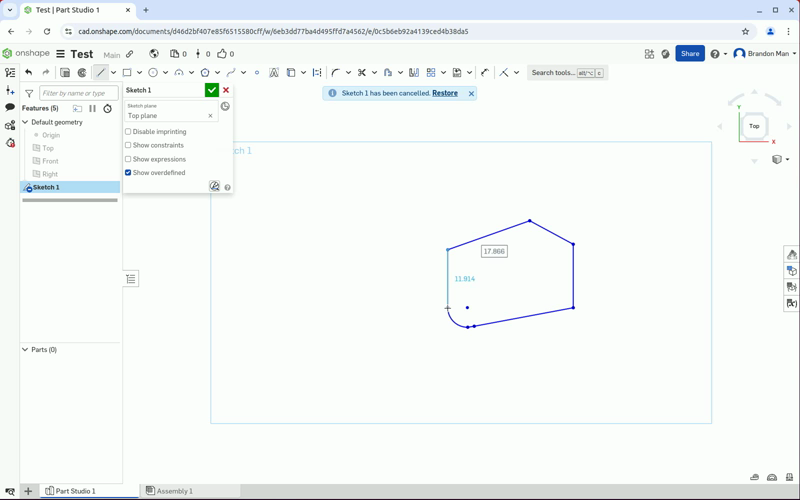
key_up(shift)
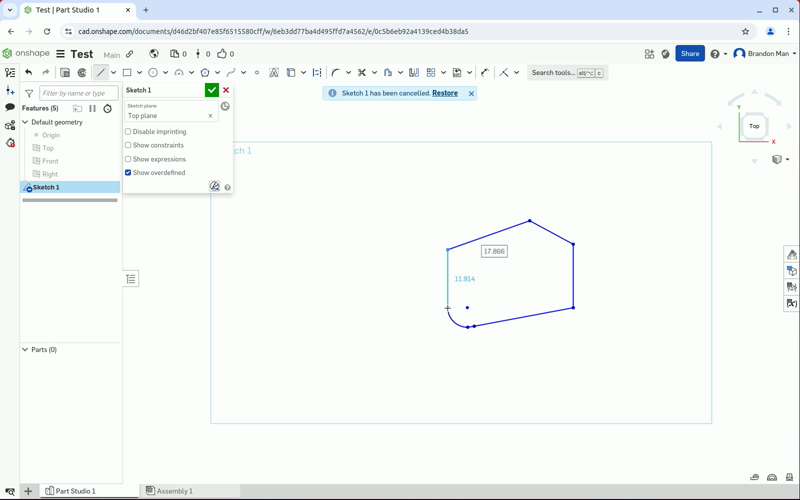
click(447, 307)
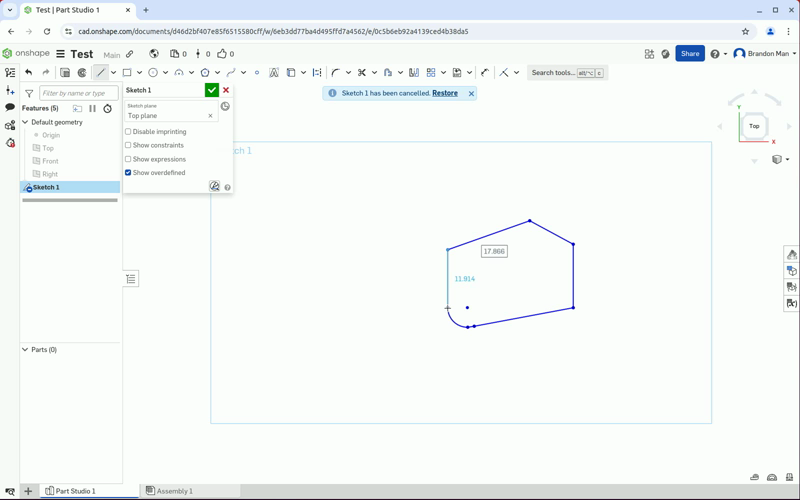
key(esc)
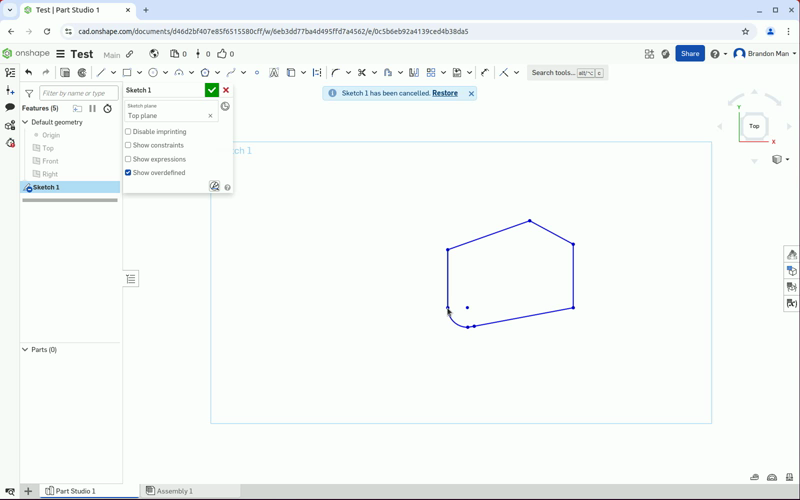
mouse_move(463, 287)
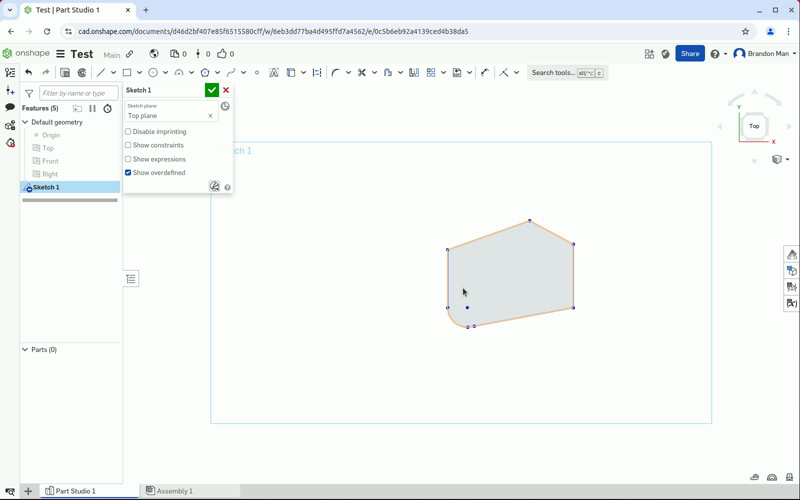
click(463, 287)
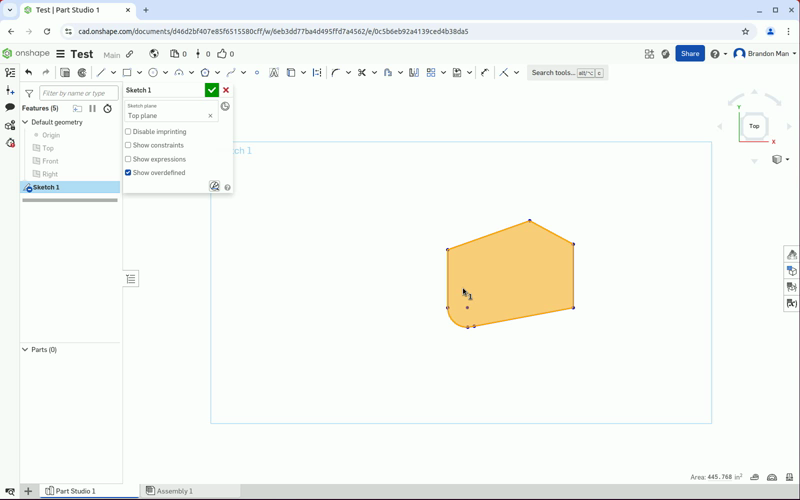
mouse_move(73, 352)
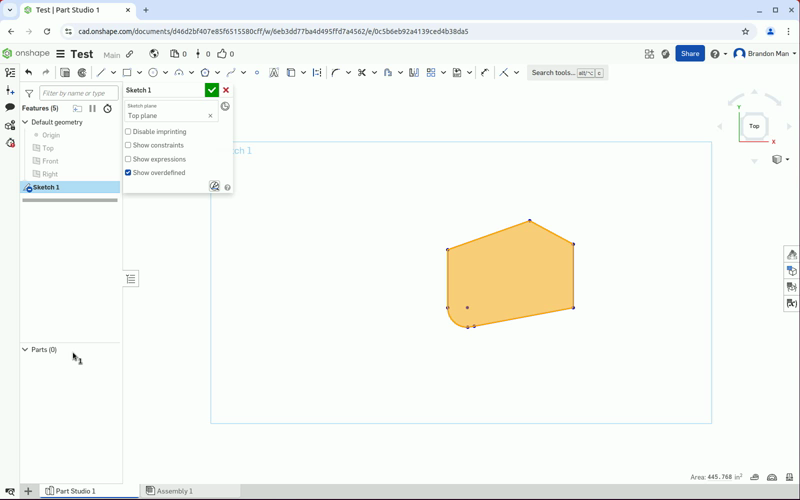
key(shift+y)
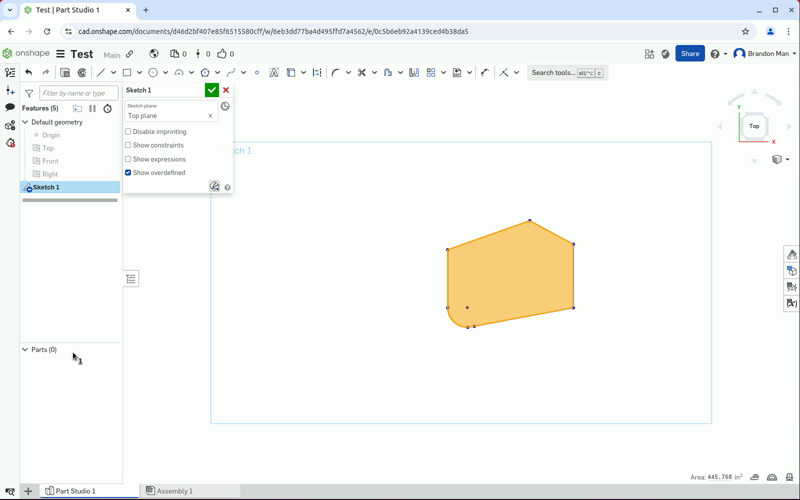
key(shift+e)
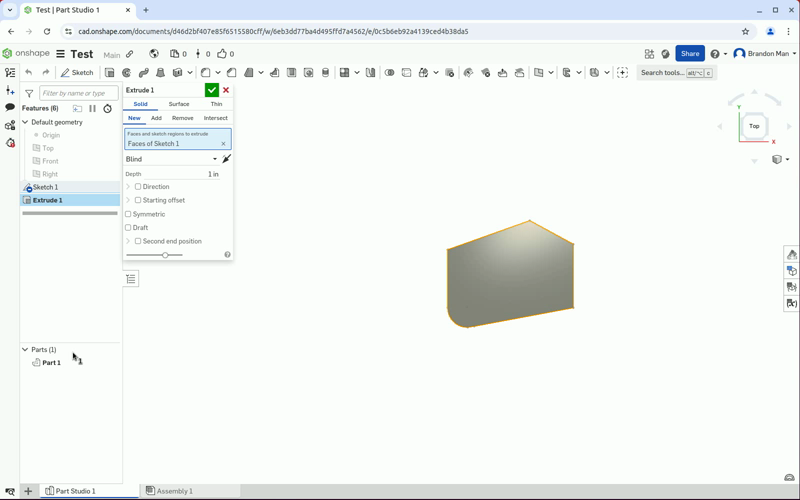
mouse_move(143, 106)
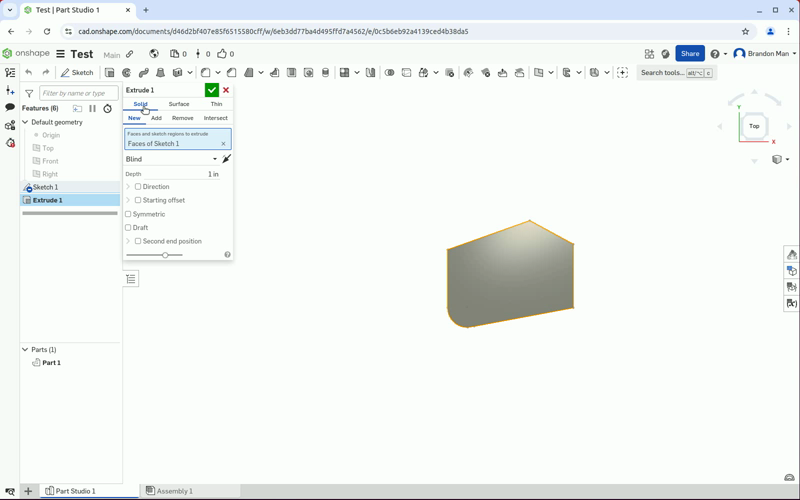
click(143, 106)
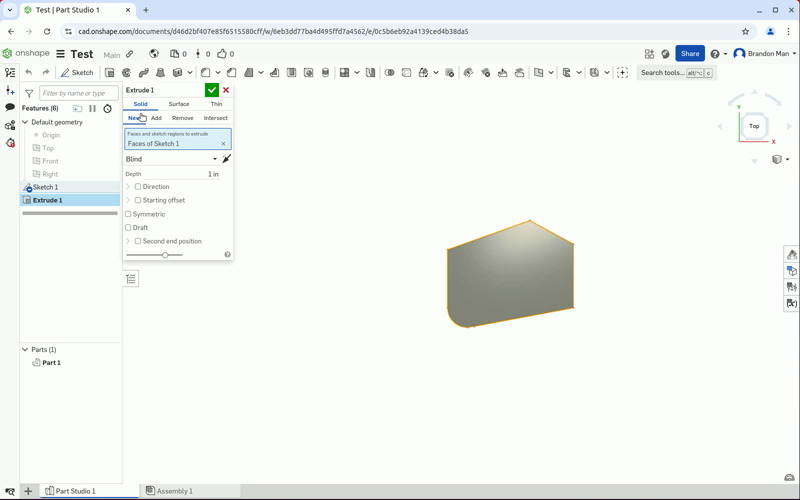
mouse_move(137, 120)
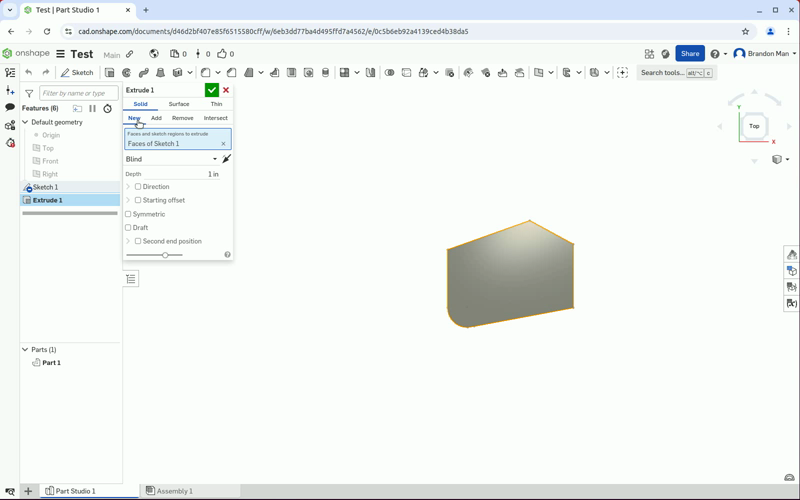
click(137, 120)
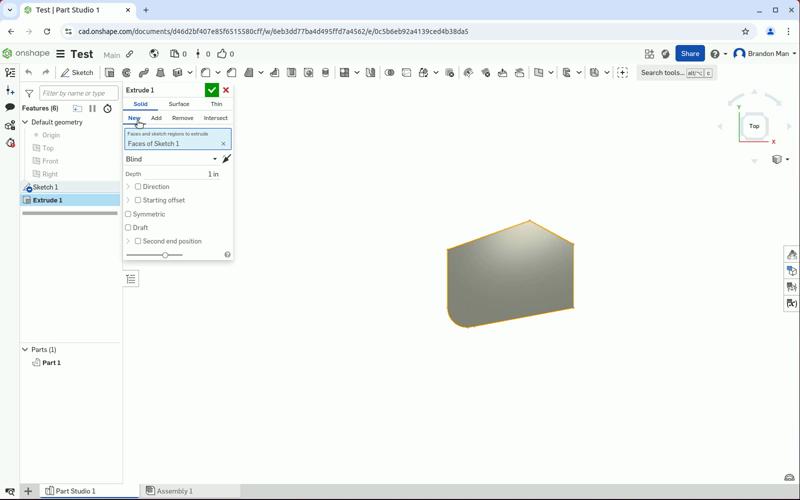
key(tab, 4)
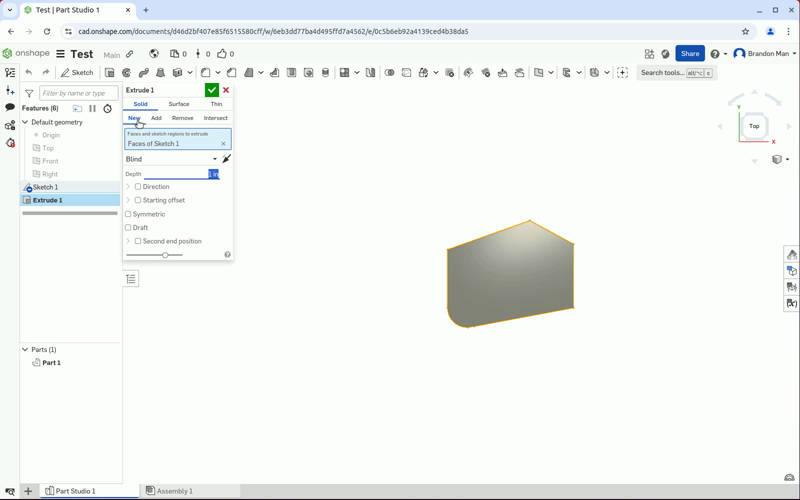
text(1.926)
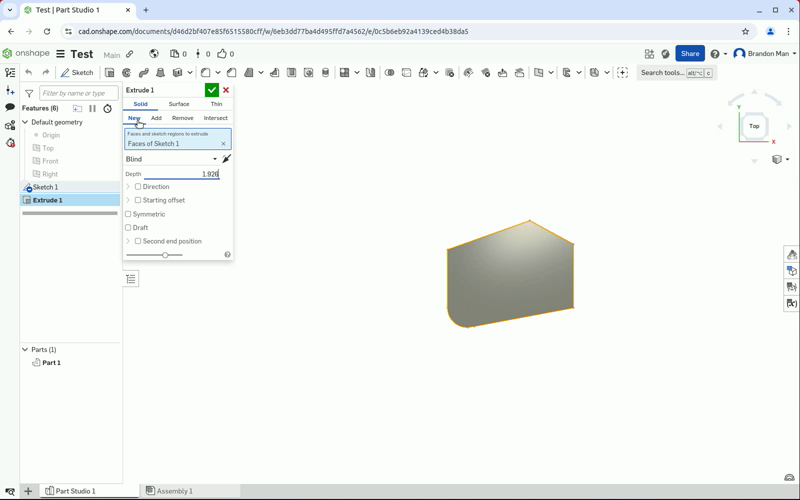
key(enter)
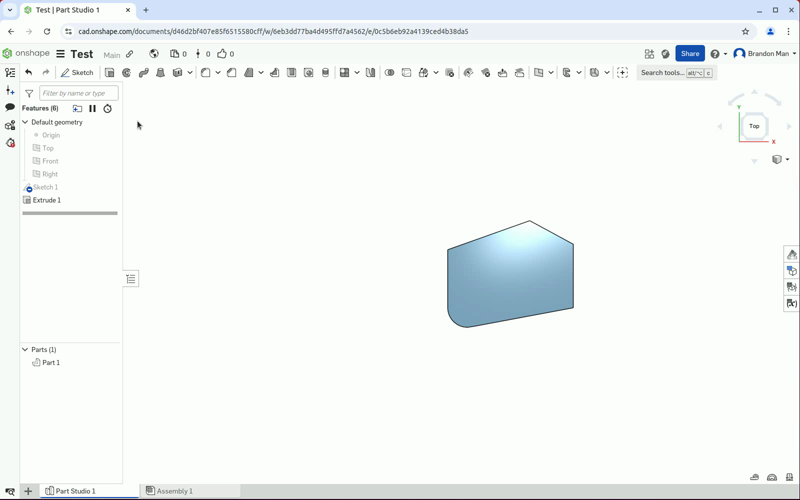
key(shift+h)
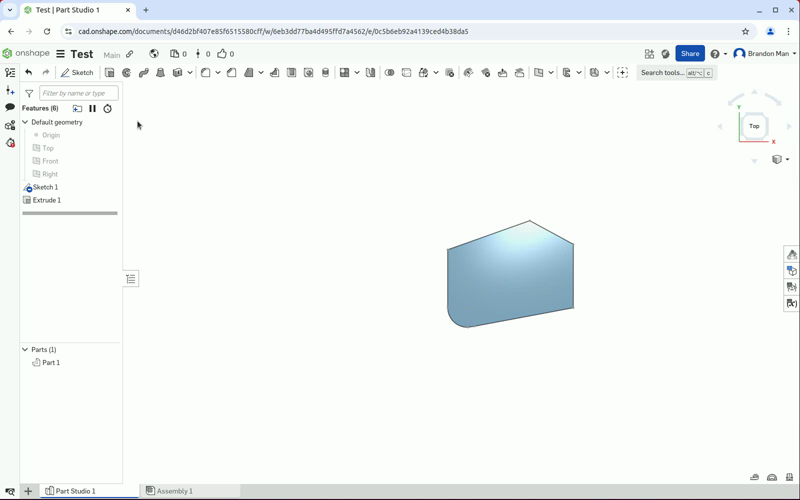
key(shift+h)
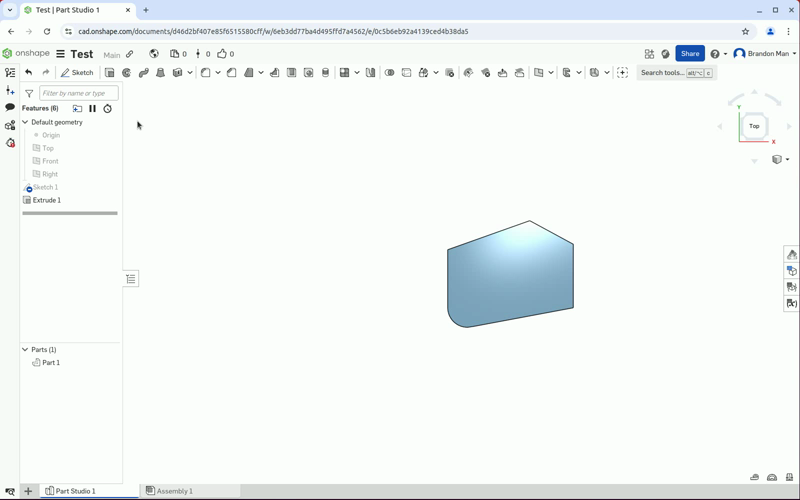
mouse_move(73, 189)
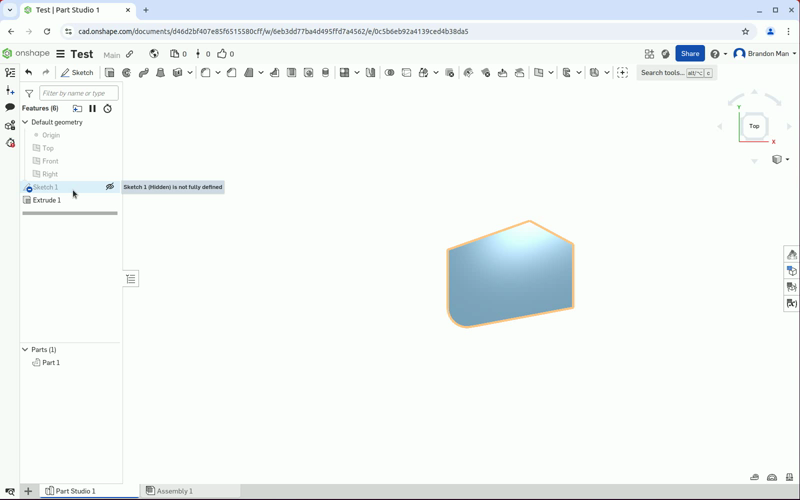
click(73, 189)
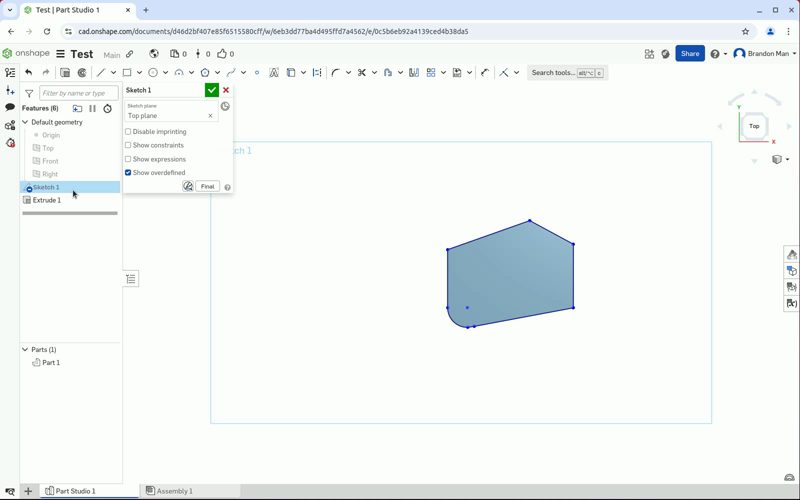
mouse_move(229, 92)
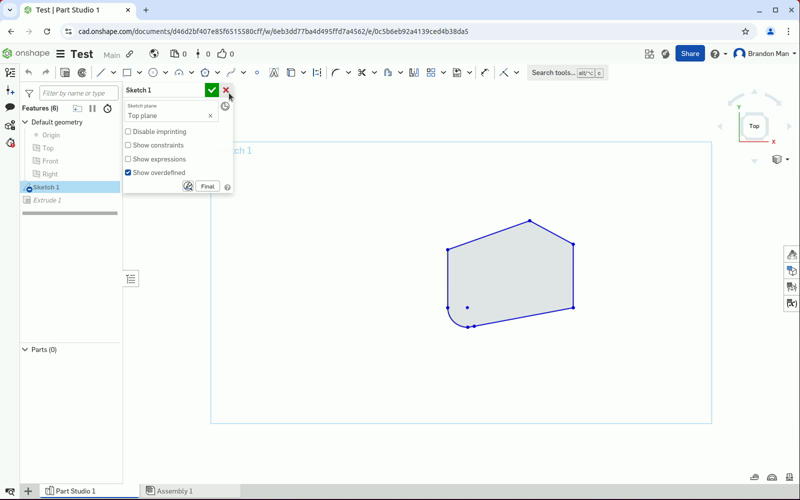
click(229, 92)
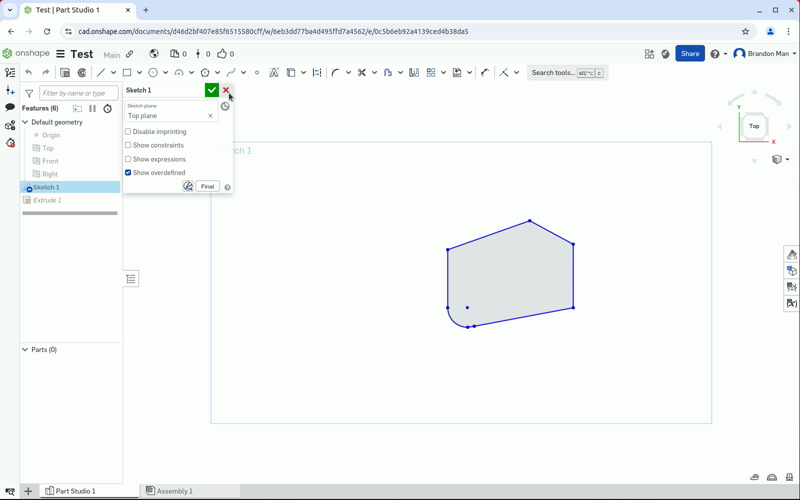
key(shift+s)
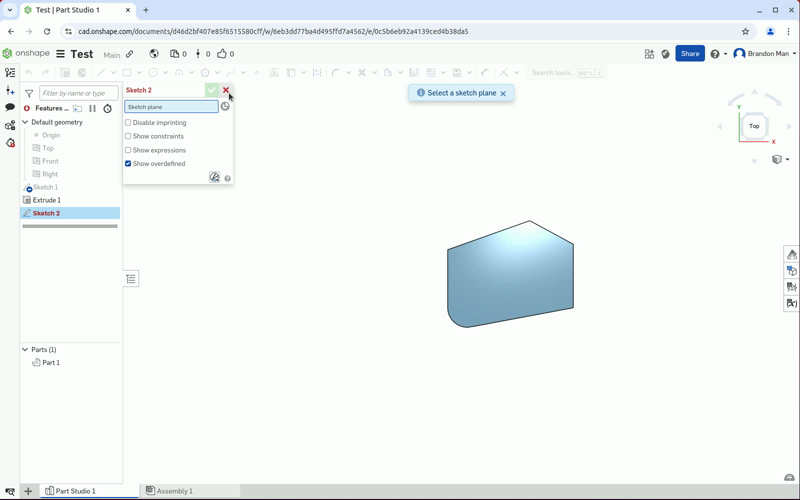
mouse_move(73, 150)
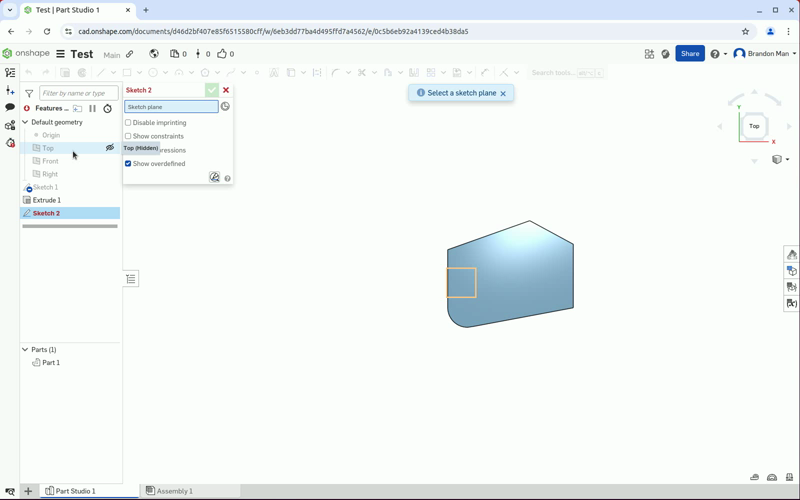
click(73, 150)
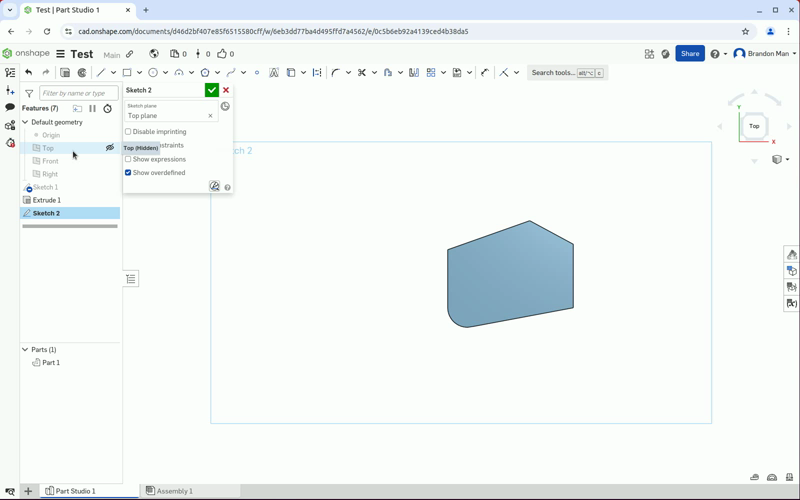
mouse_move(73, 352)
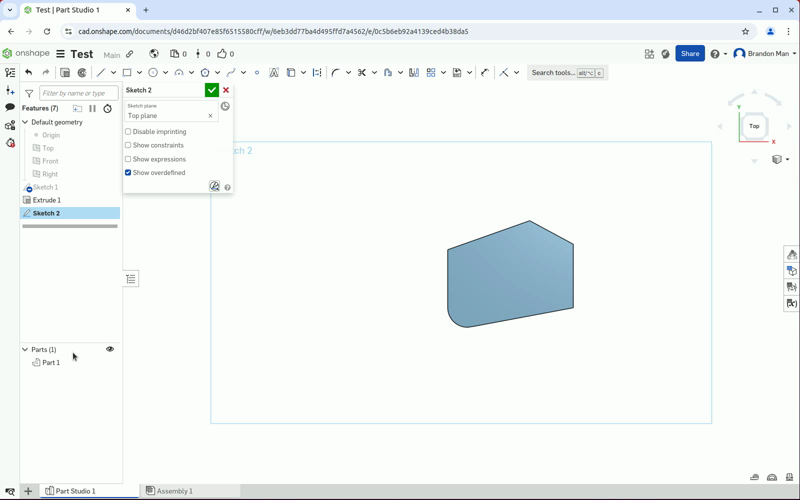
key(y)
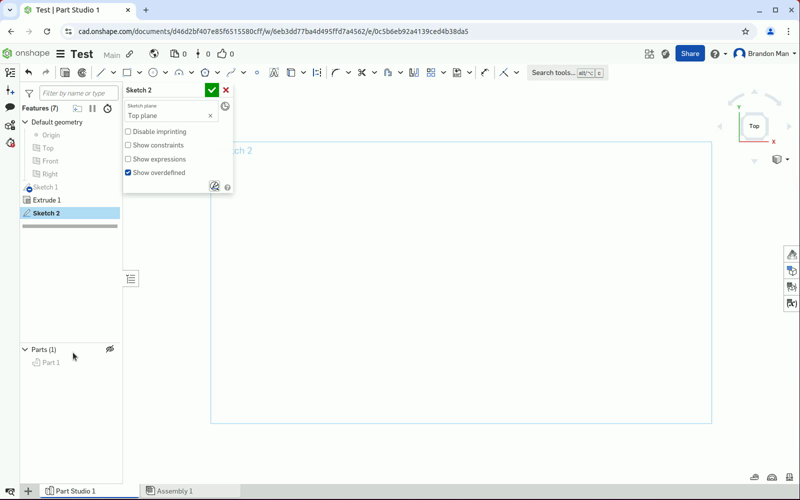
key(a)
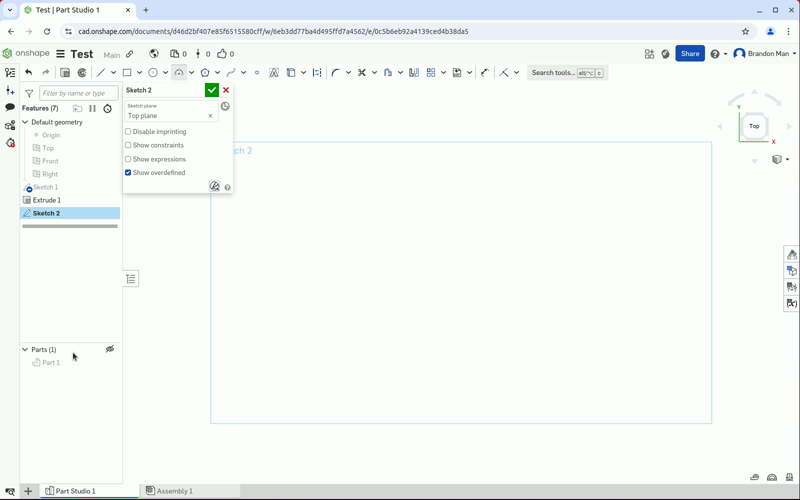
key_down(shift)
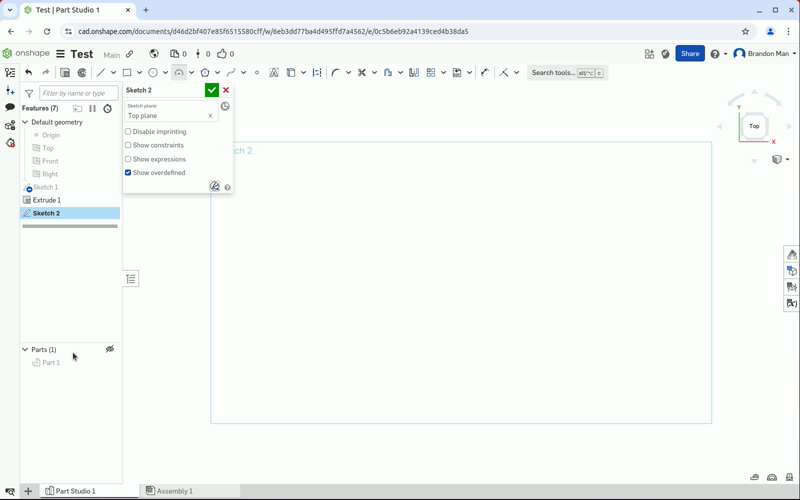
mouse_move(466, 327)
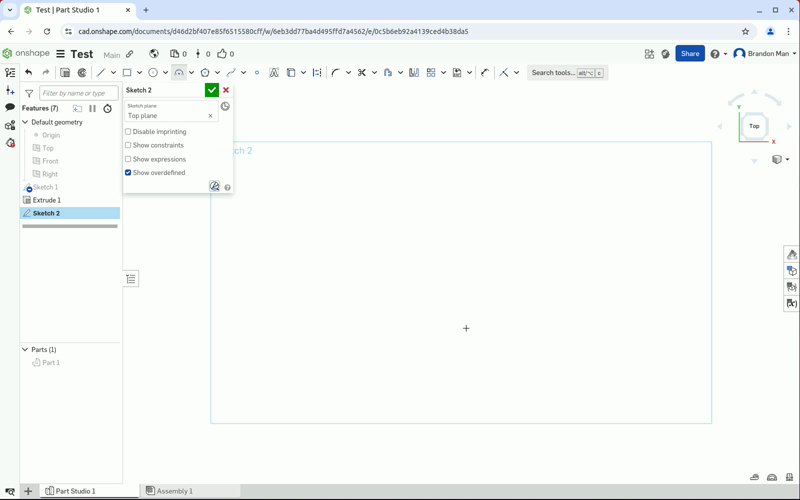
click(466, 327)
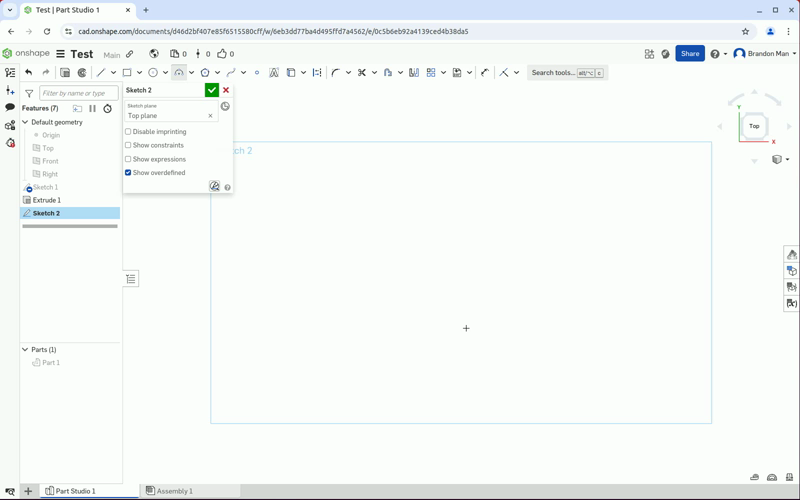
key_up(shift)
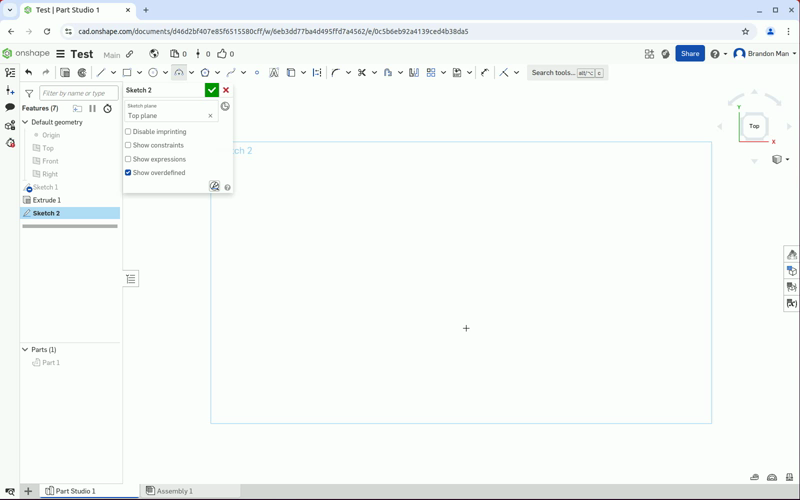
key_down(shift)
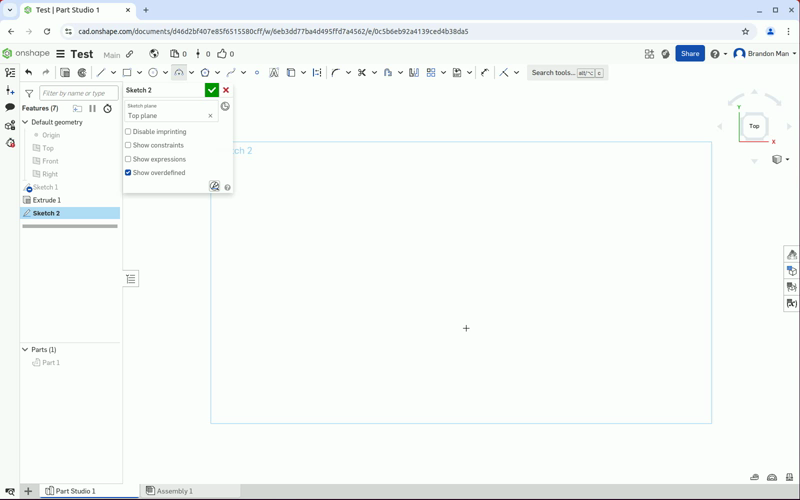
mouse_move(474, 326)
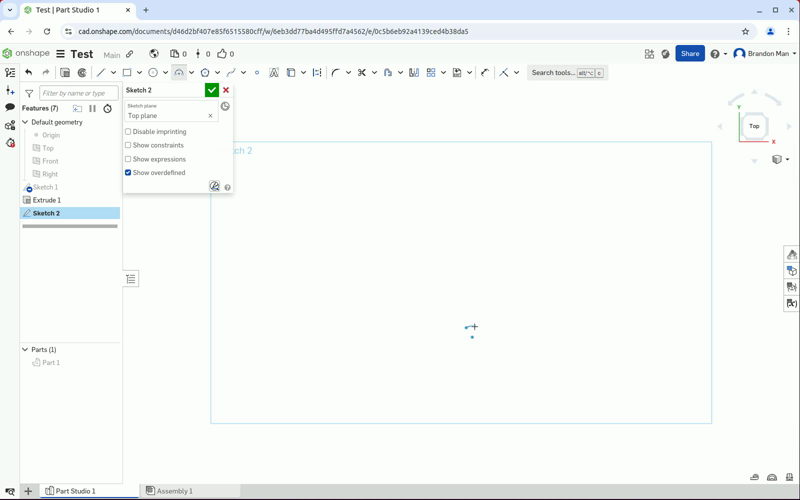
click(474, 326)
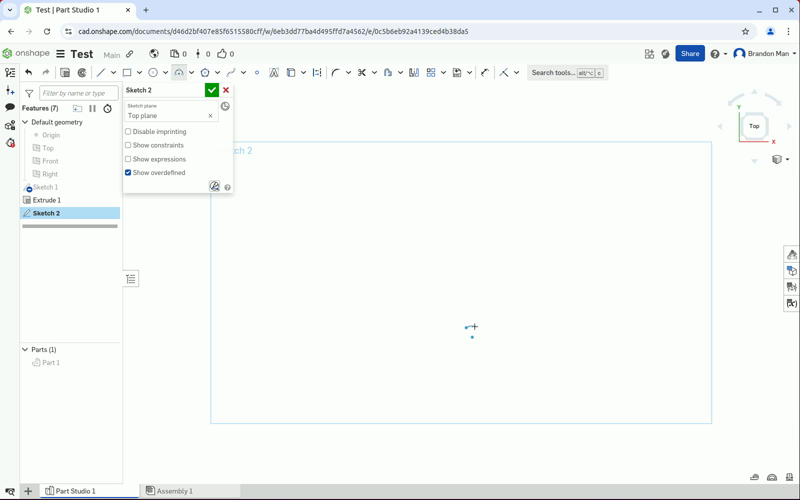
mouse_move(470, 327)
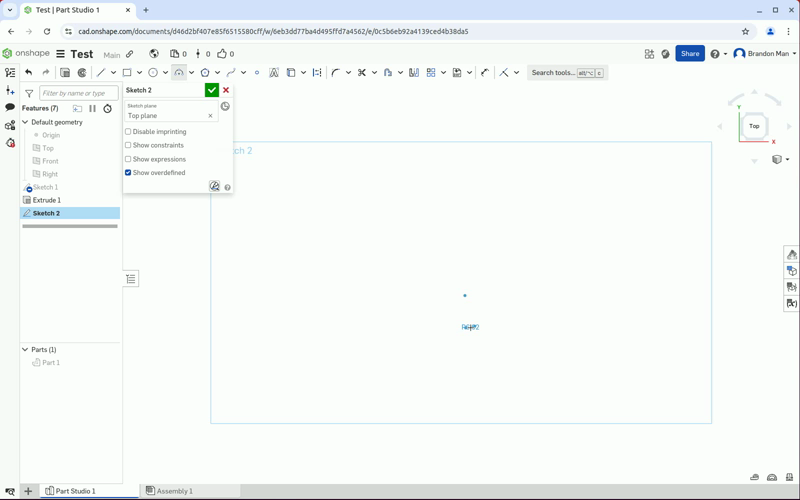
click(470, 327)
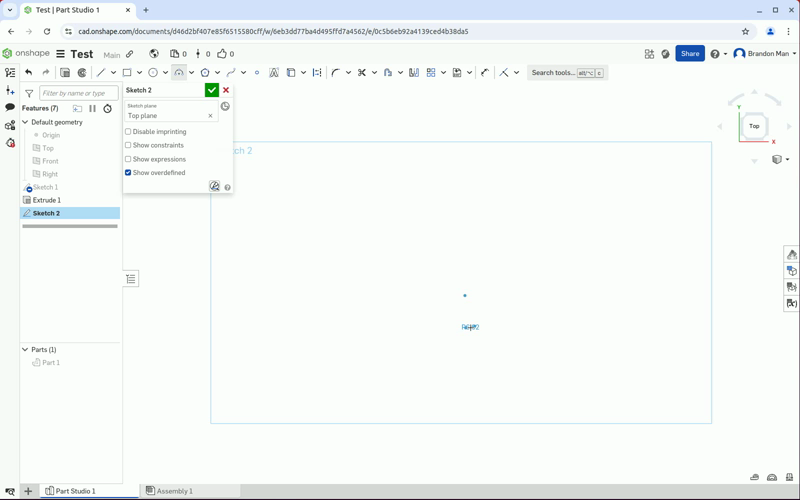
key_up(shift)
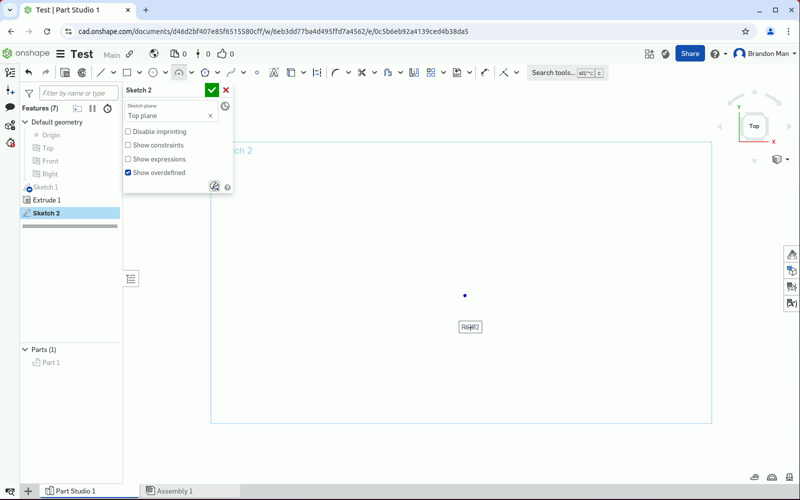
key(esc)
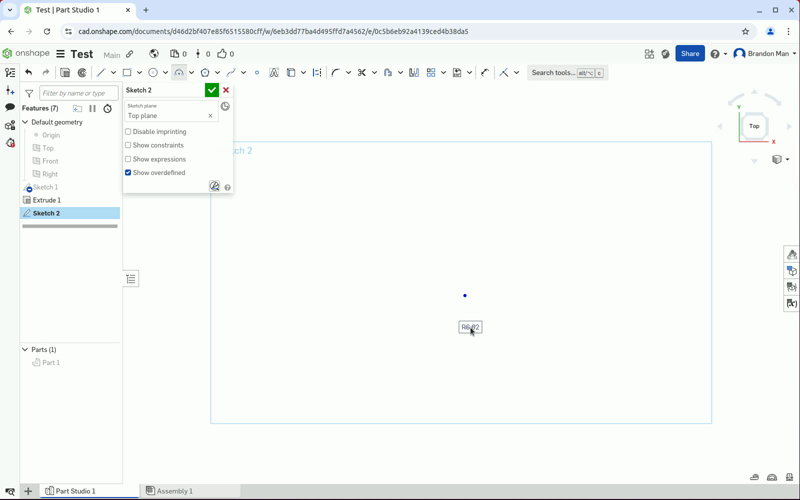
key(l)
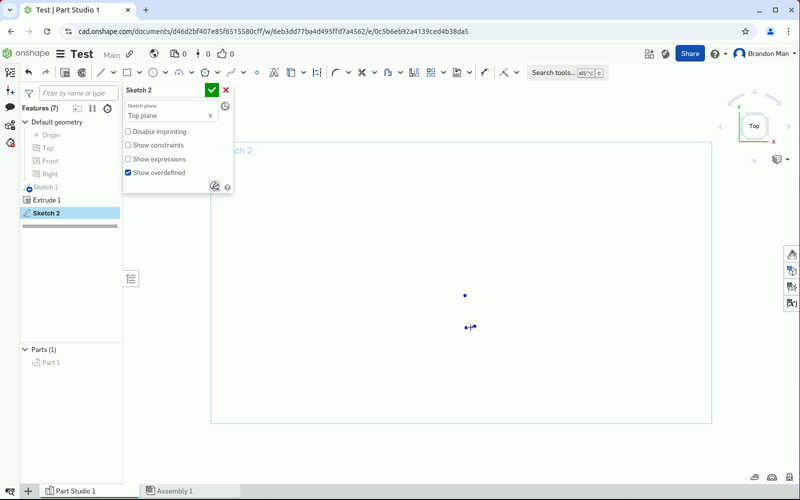
mouse_move(474, 326)
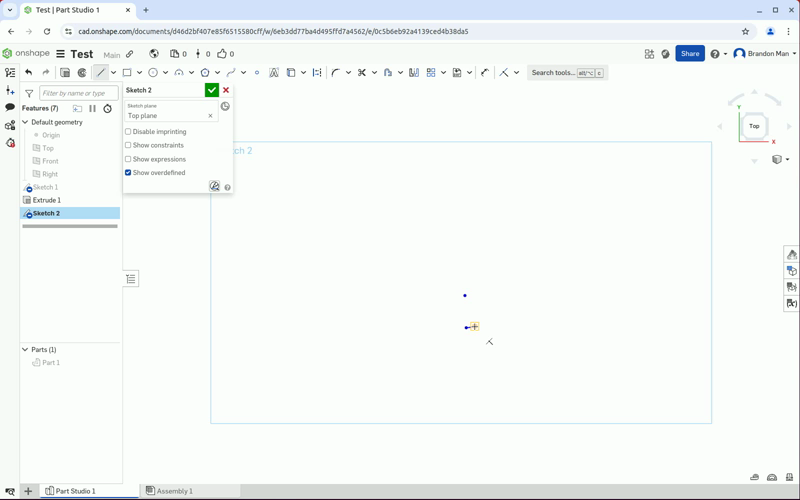
scroll(6)
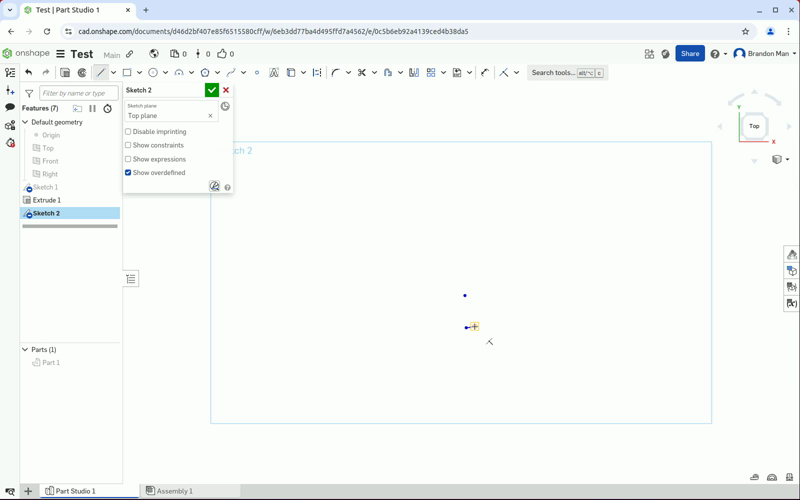
scroll(6)
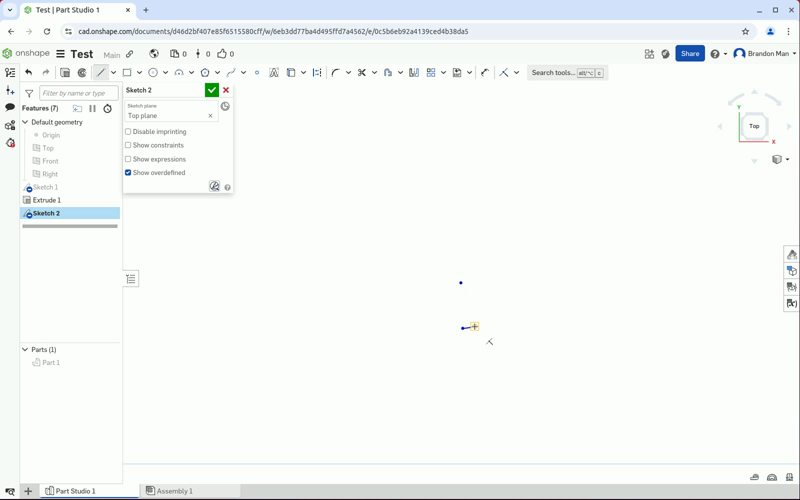
scroll(6)
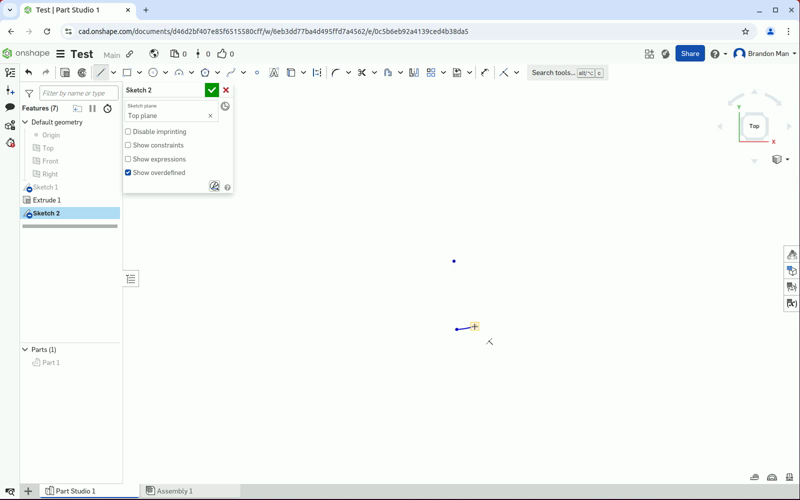
scroll(6)
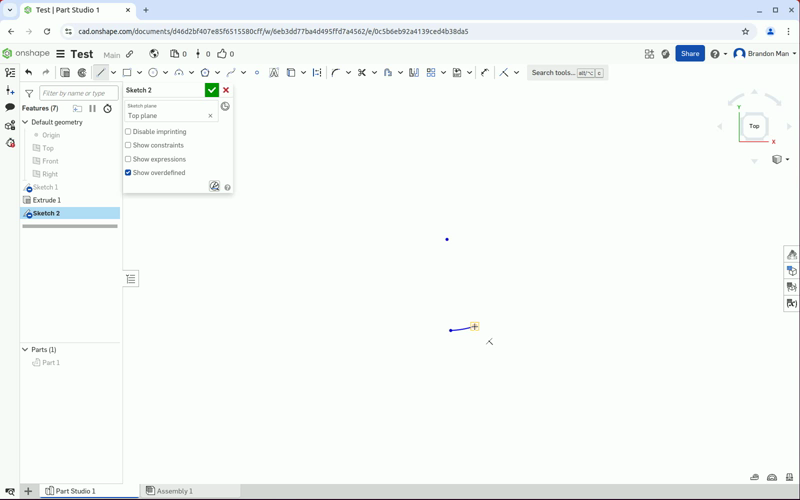
scroll(6)
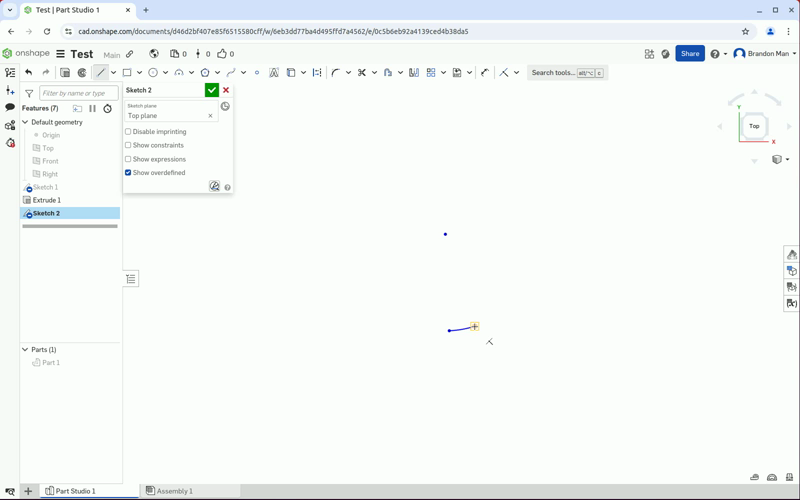
scroll(6)
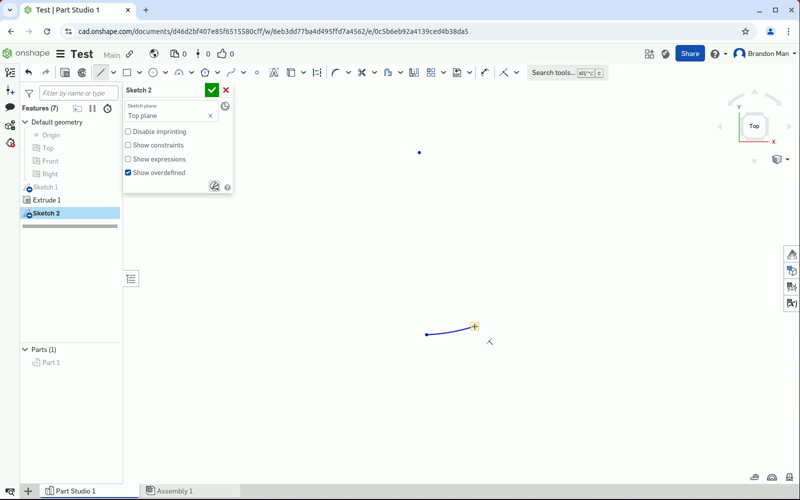
scroll(6)
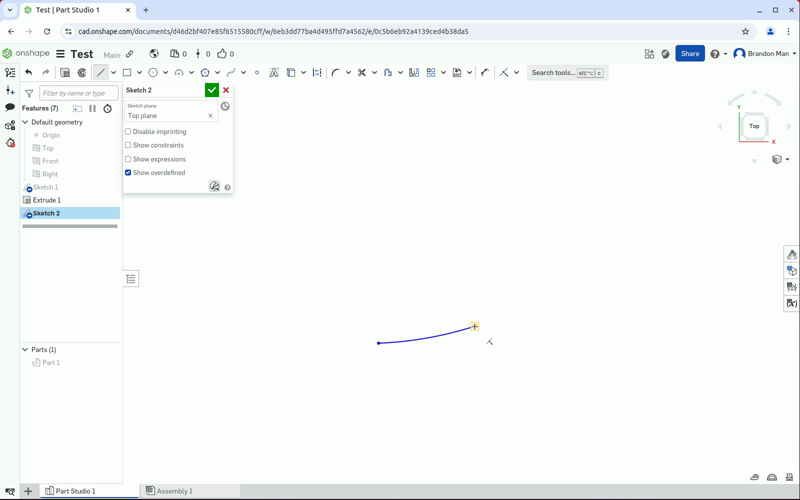
click(474, 326)
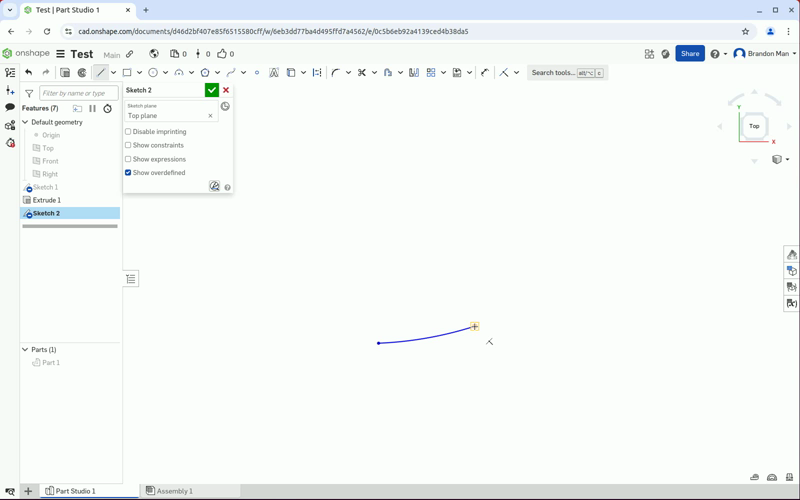
scroll(-6)
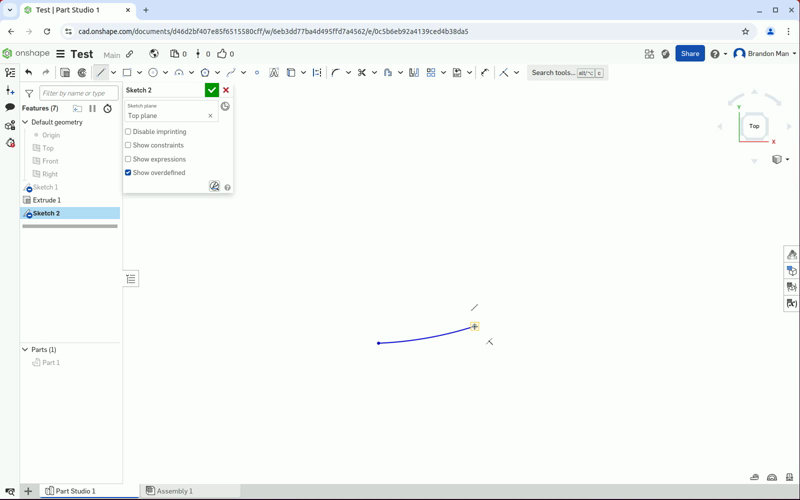
scroll(-6)
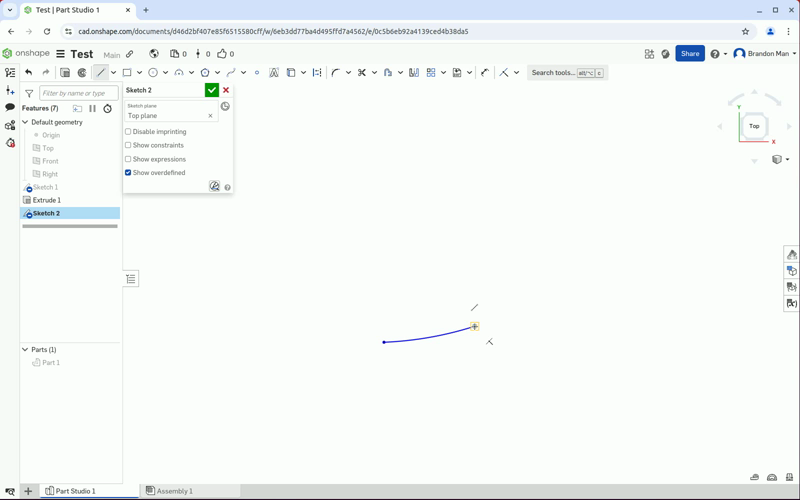
scroll(-6)
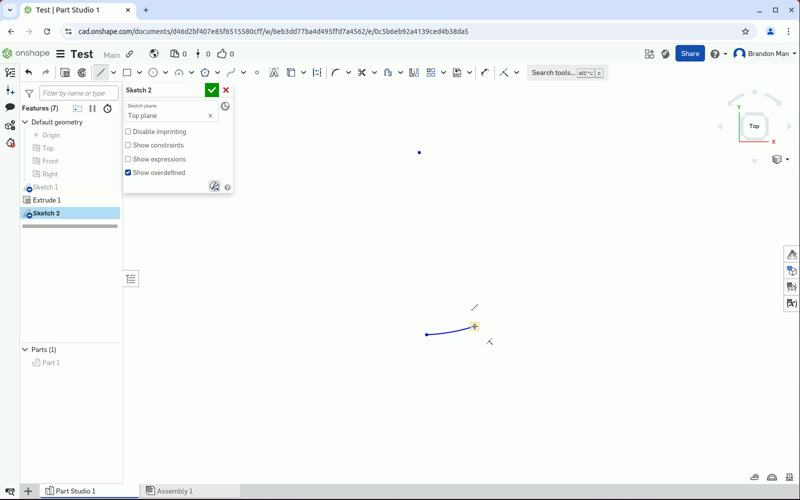
scroll(-6)
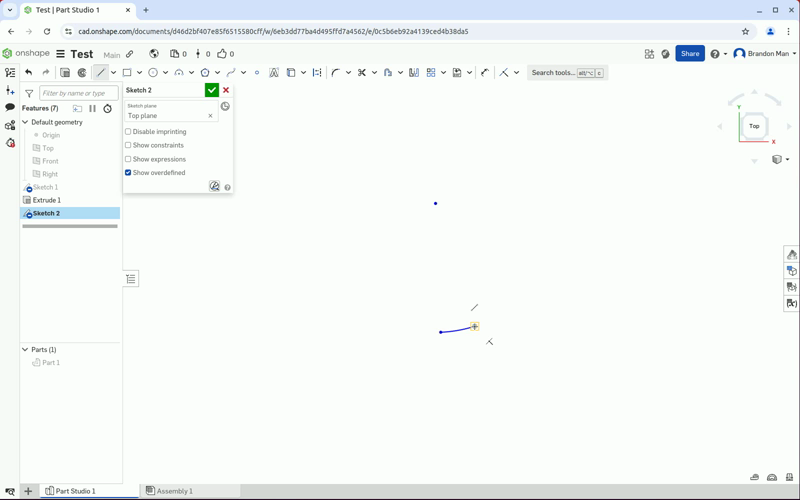
scroll(-6)
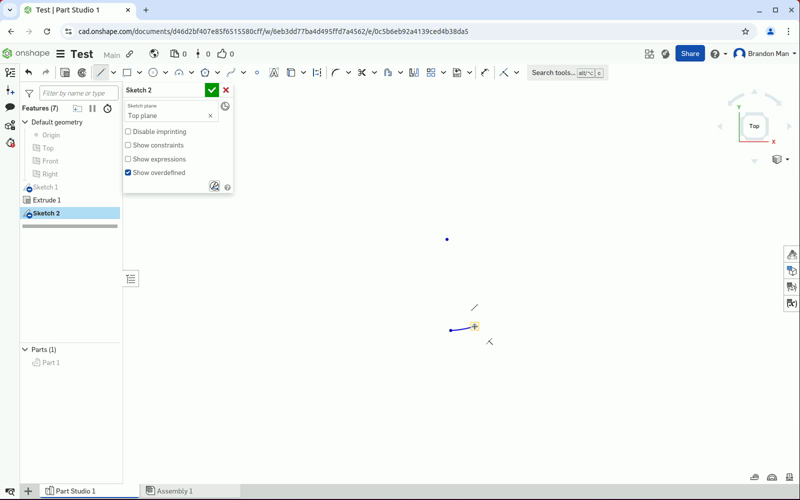
scroll(-6)
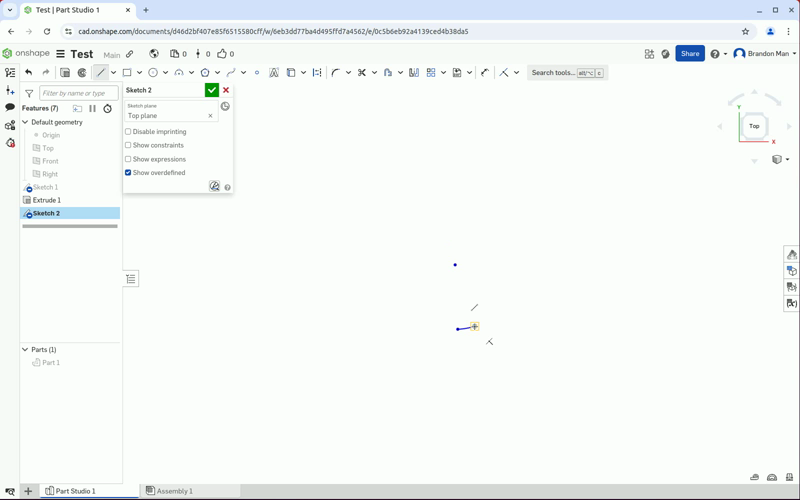
scroll(-6)
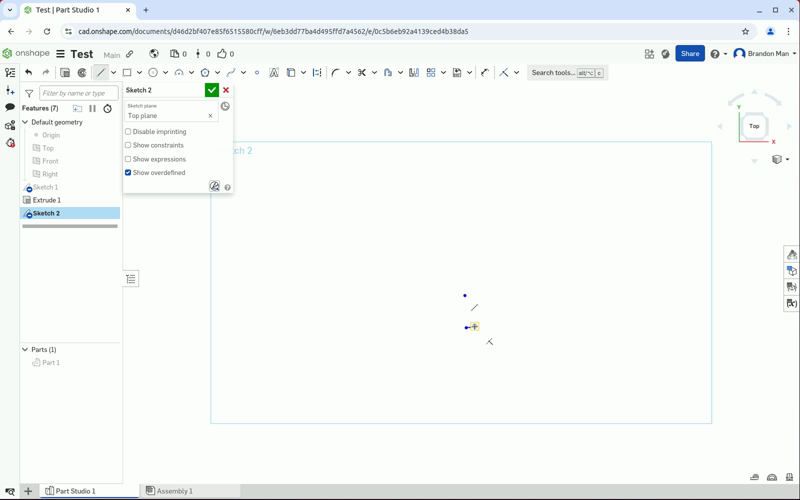
mouse_move(504, 326)
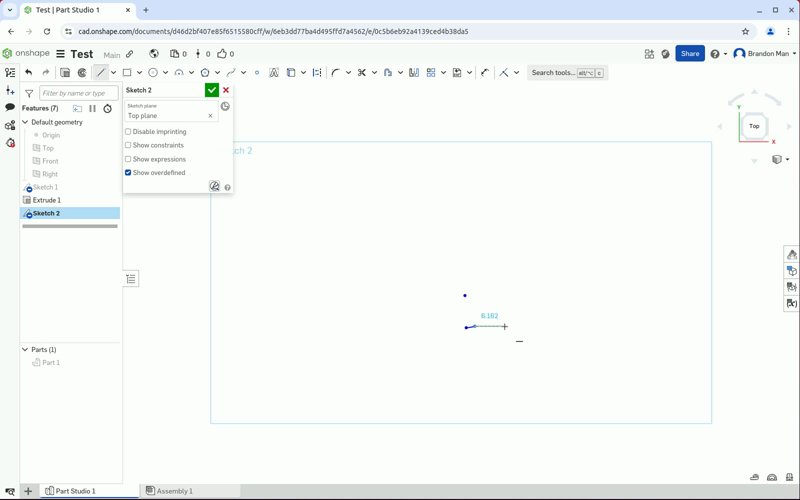
key_down(shift)
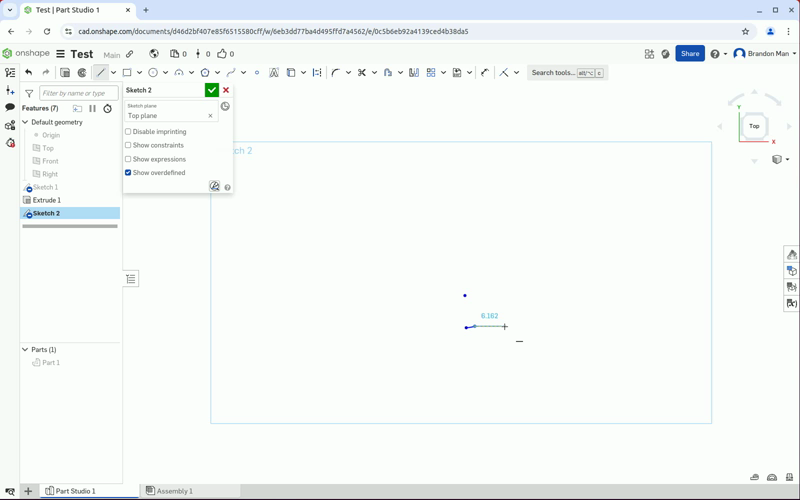
mouse_move(466, 327)
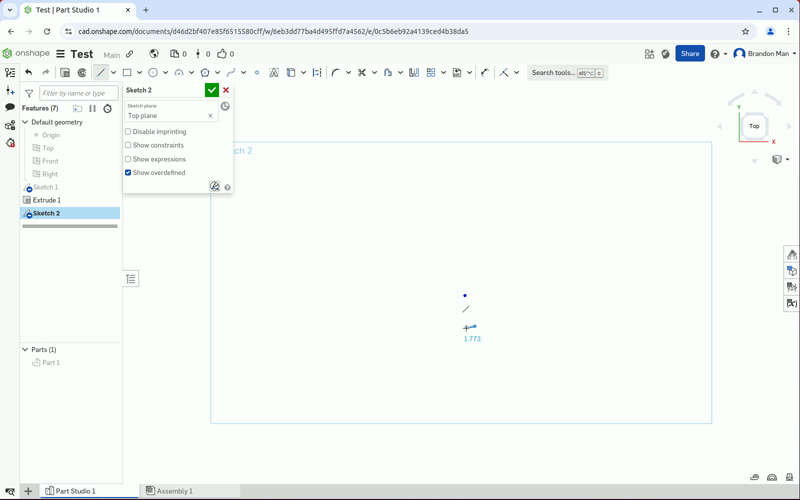
scroll(6)
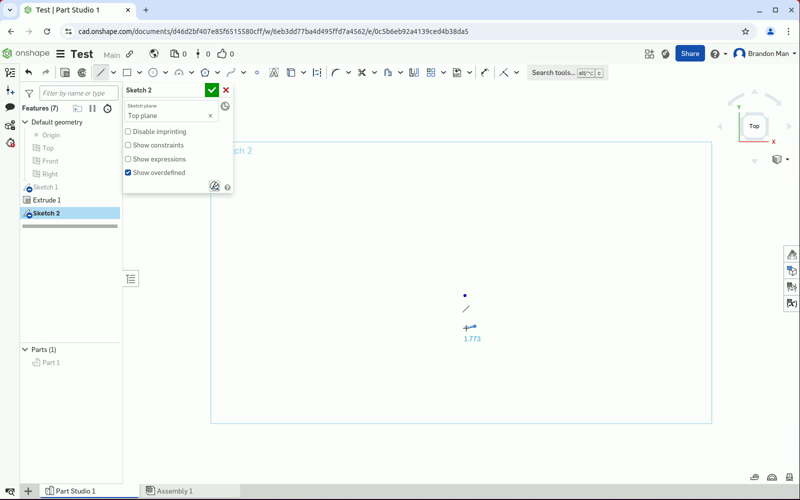
scroll(6)
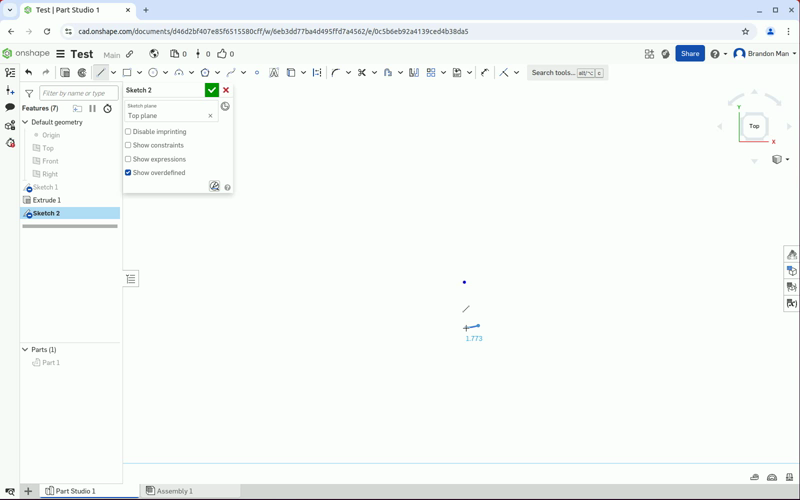
scroll(6)
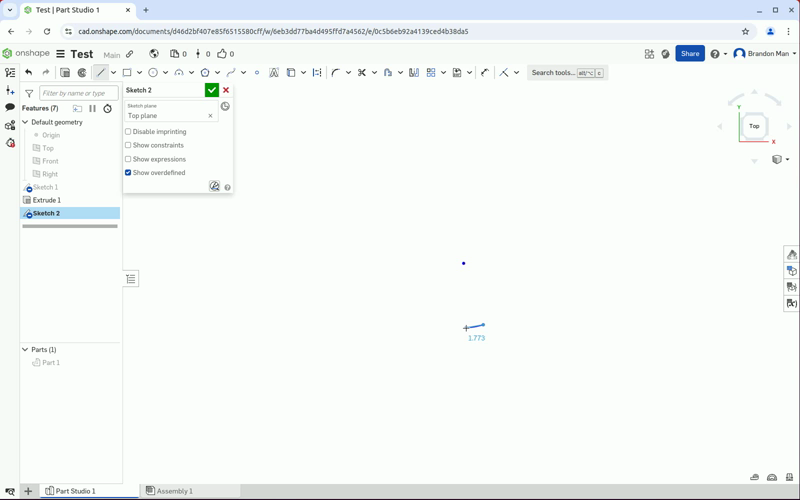
scroll(6)
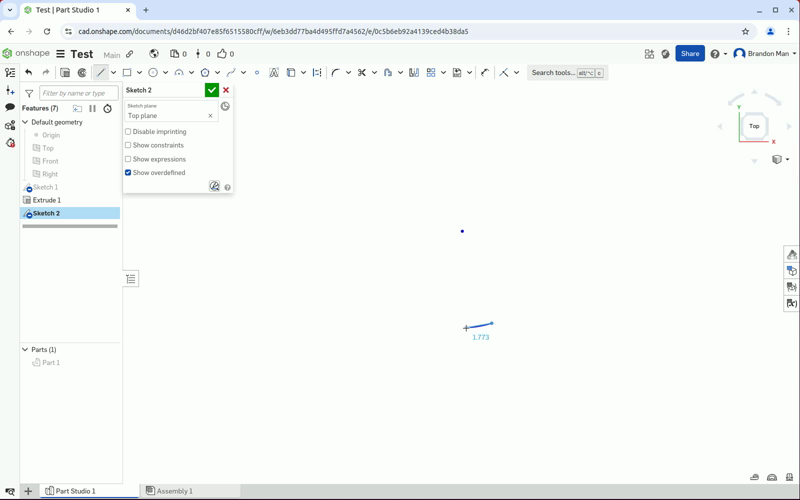
scroll(6)
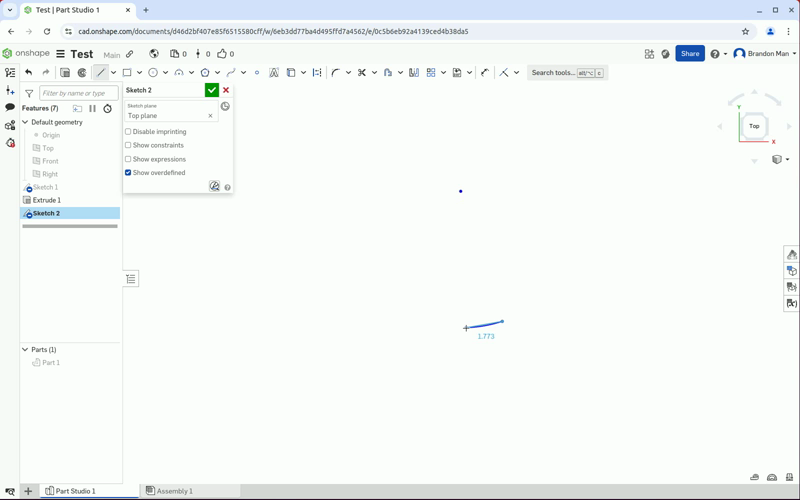
scroll(6)
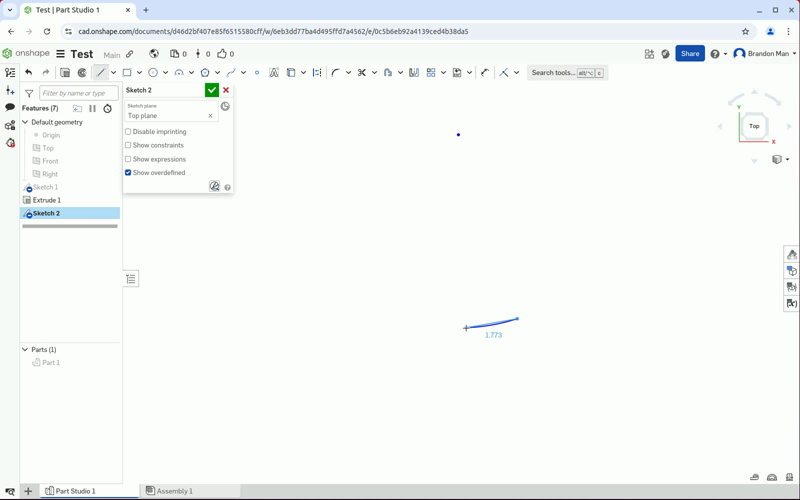
scroll(6)
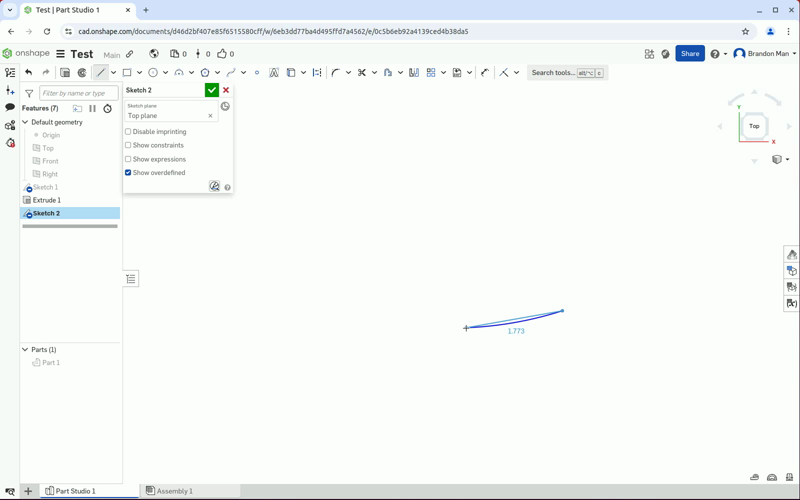
key_up(shift)
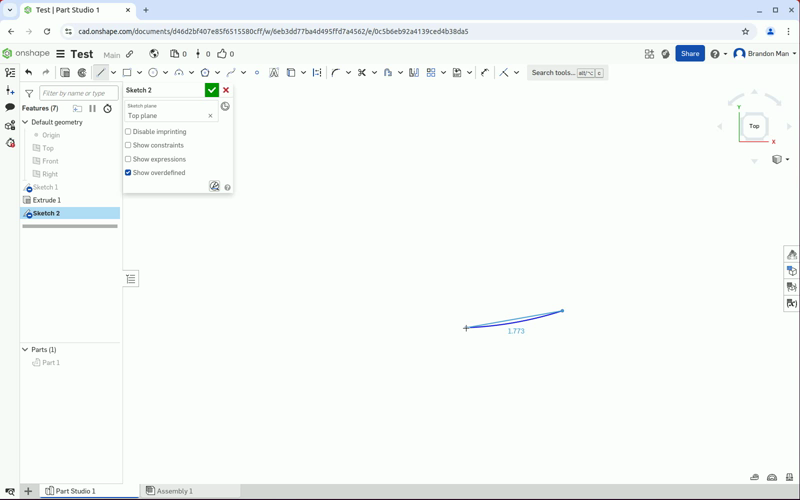
click(466, 327)
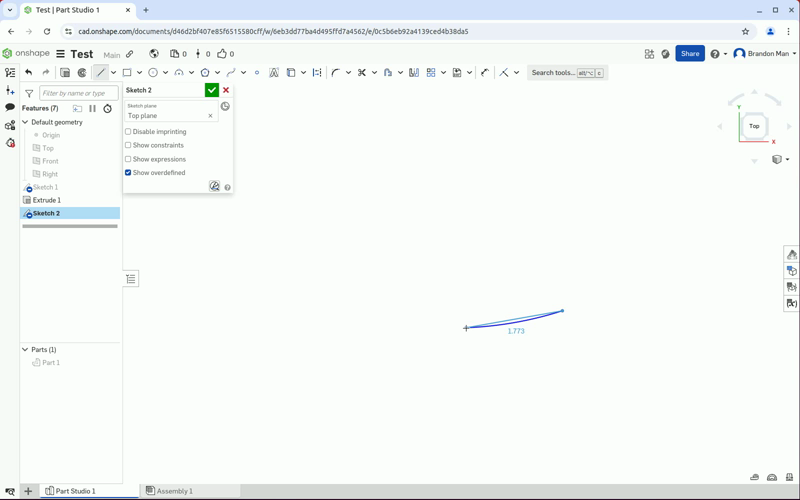
scroll(-6)
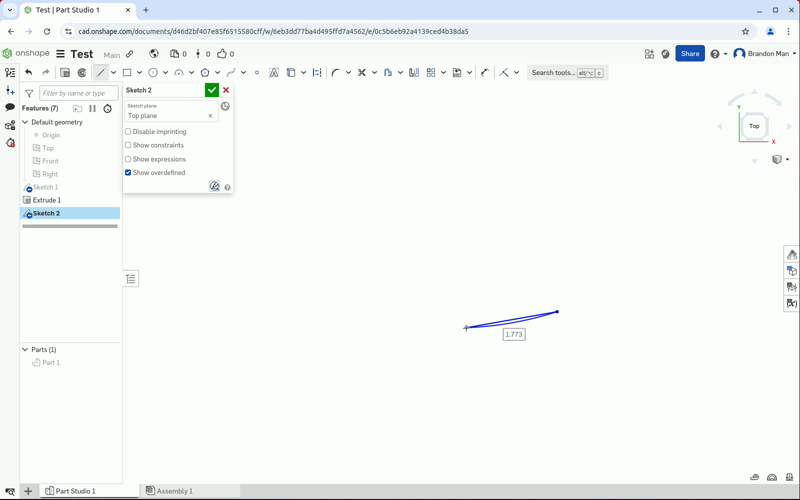
scroll(-6)
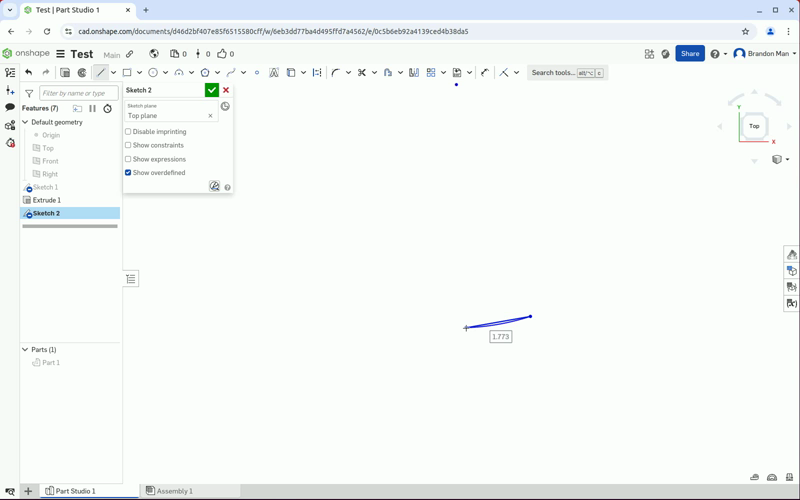
scroll(-6)
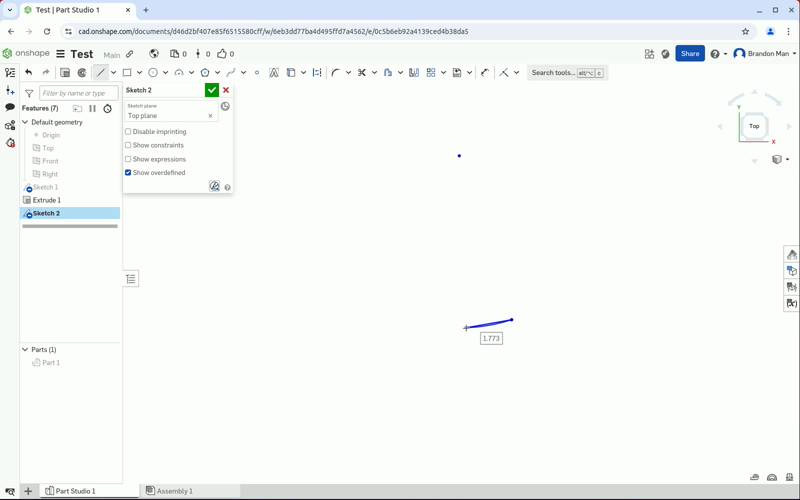
scroll(-6)
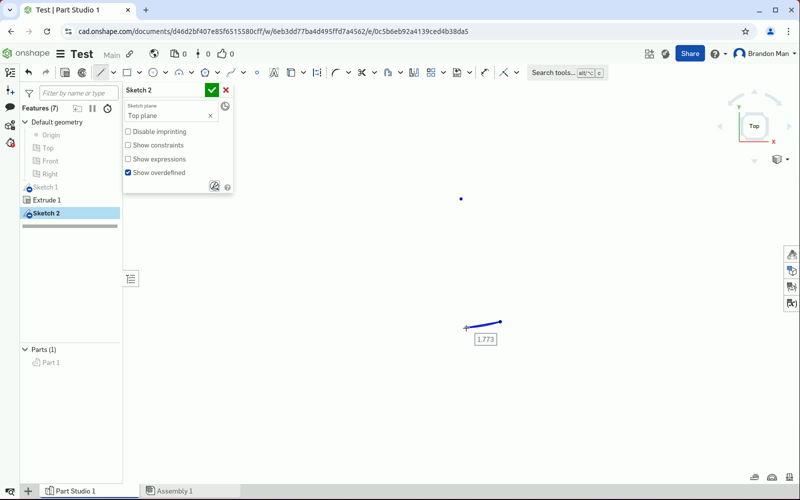
scroll(-6)
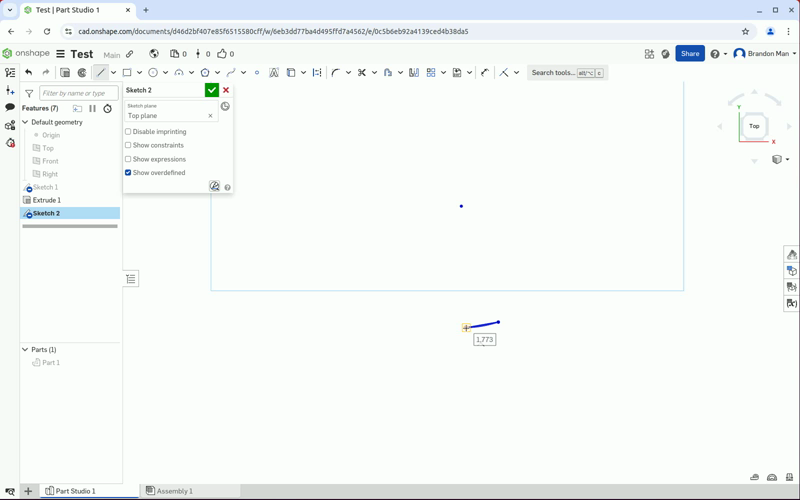
scroll(-6)
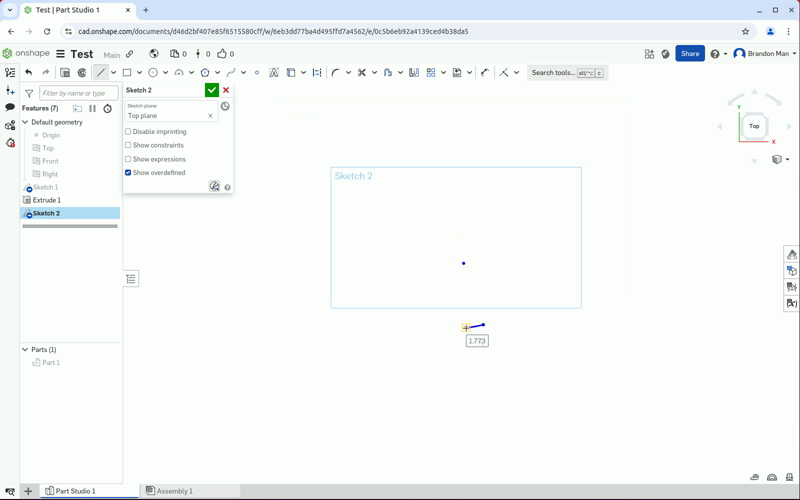
scroll(-6)
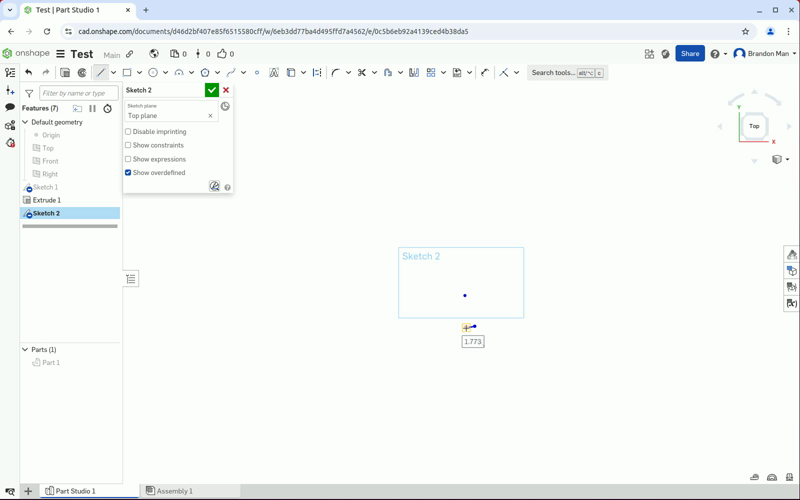
key(esc)
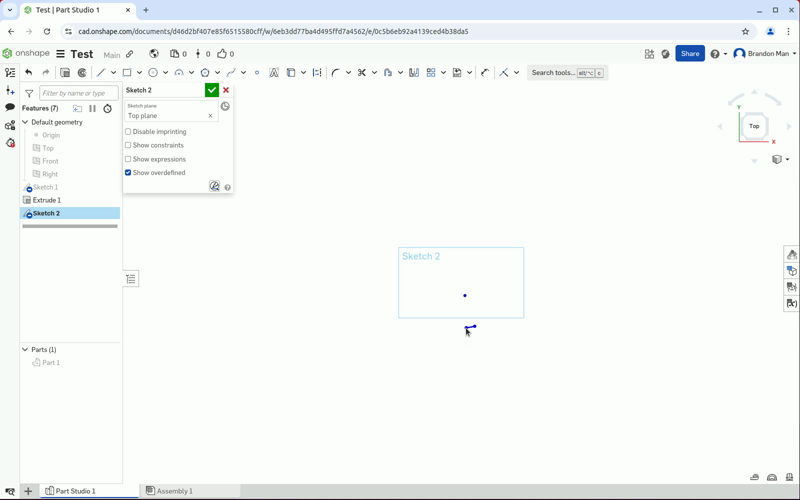
mouse_move(467, 327)
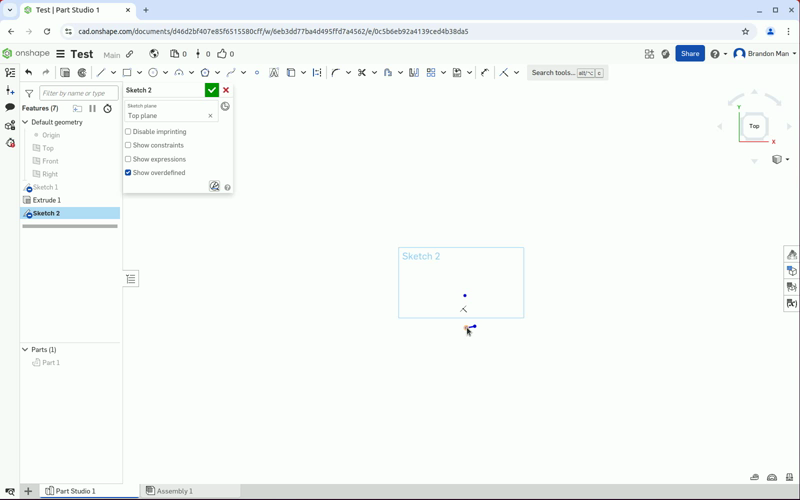
scroll(6)
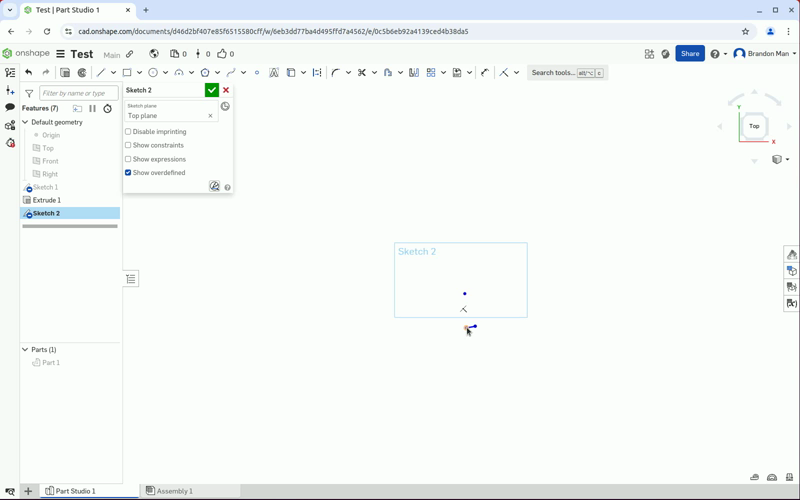
scroll(6)
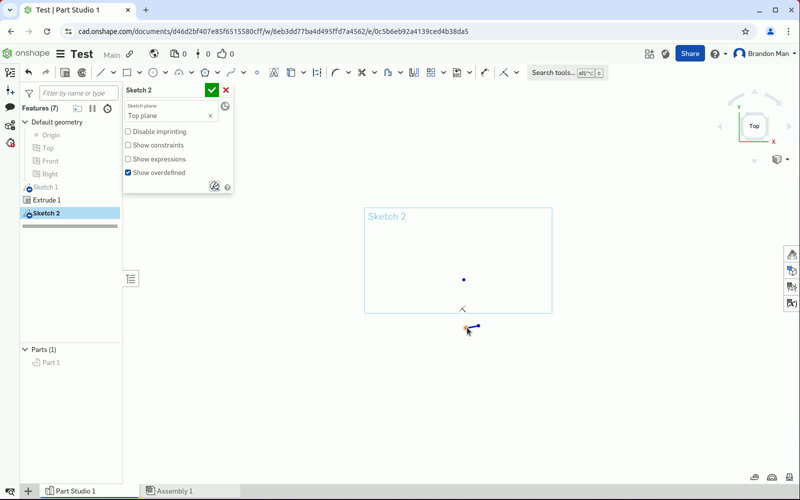
scroll(6)
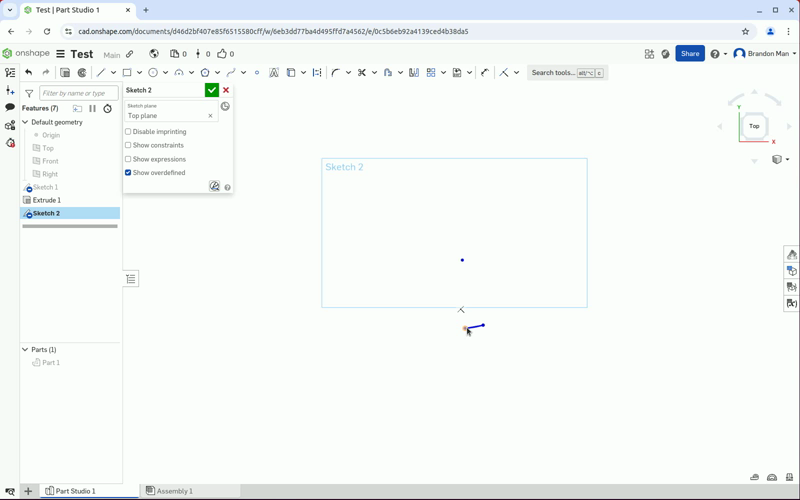
scroll(6)
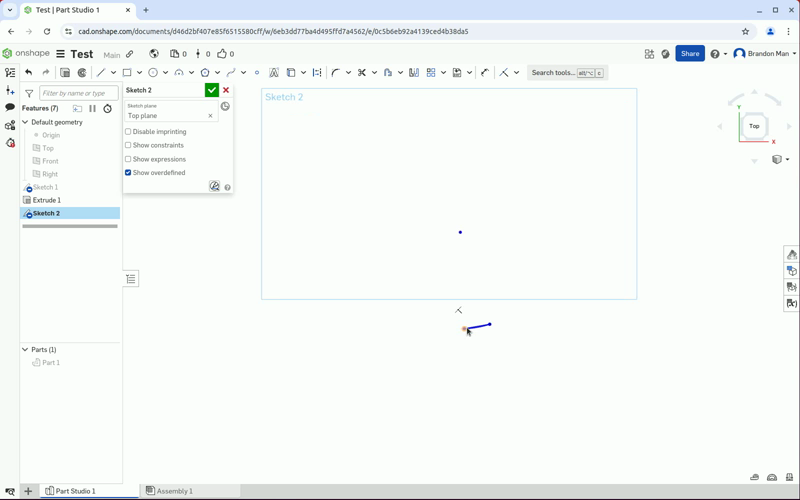
scroll(6)
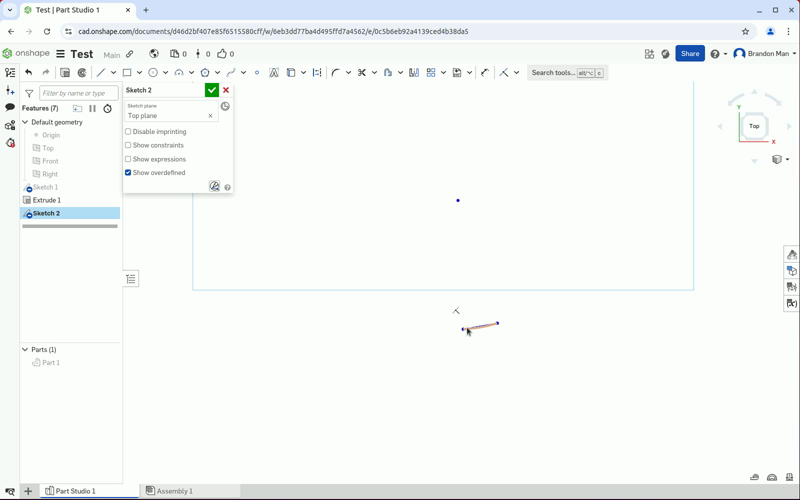
scroll(6)
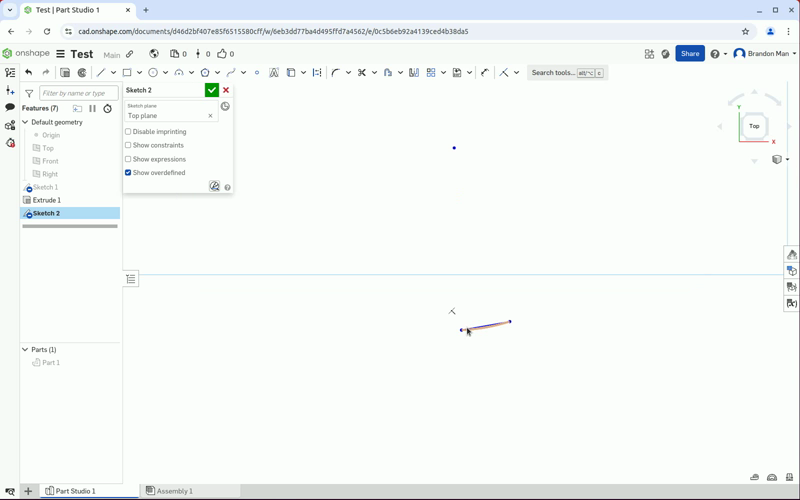
scroll(6)
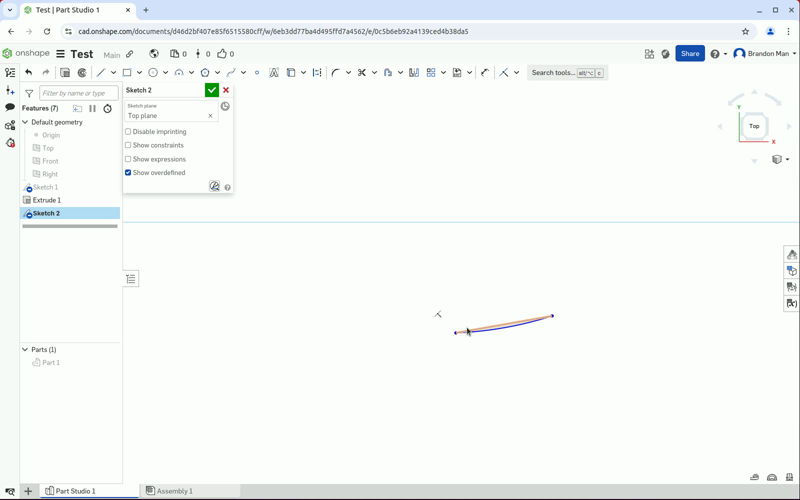
click(467, 327)
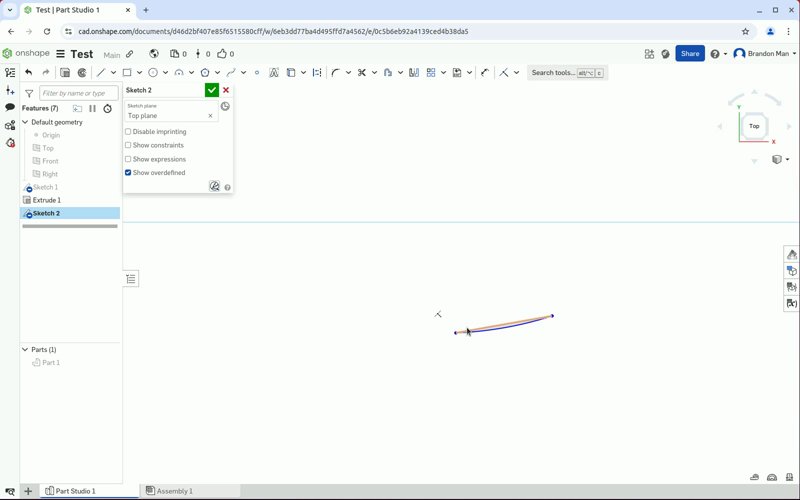
scroll(-6)
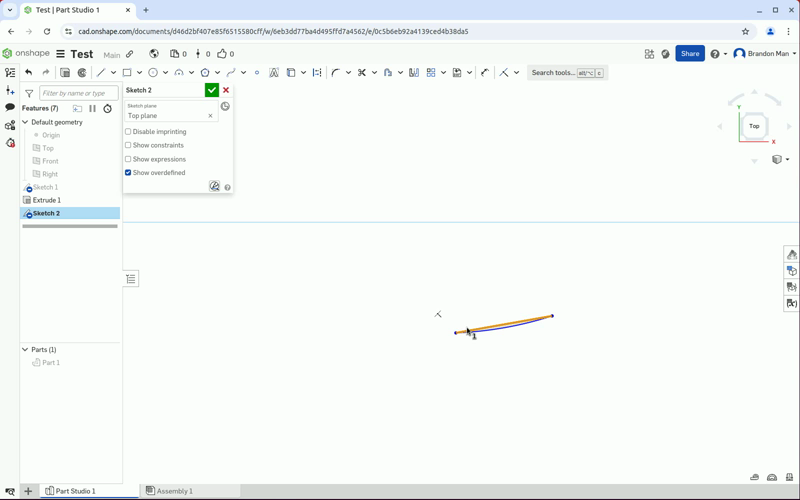
scroll(-6)
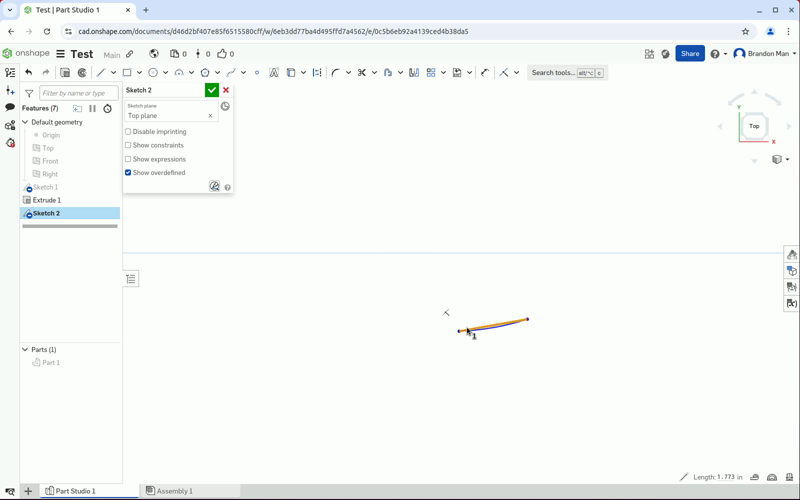
scroll(-6)
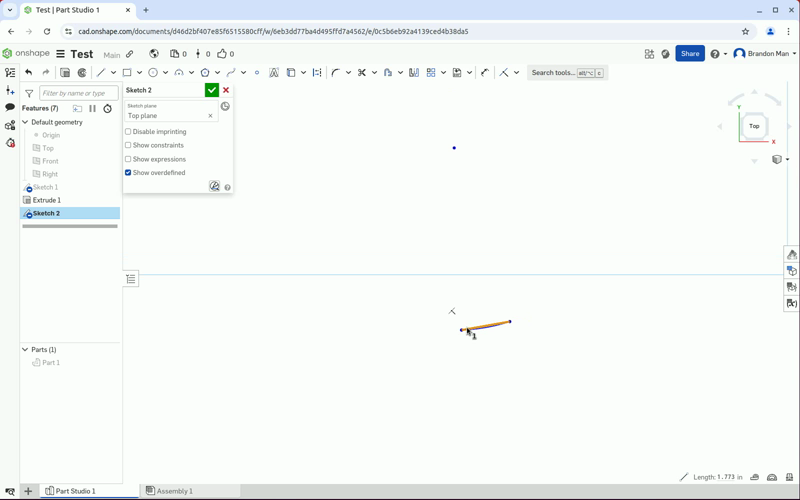
scroll(-6)
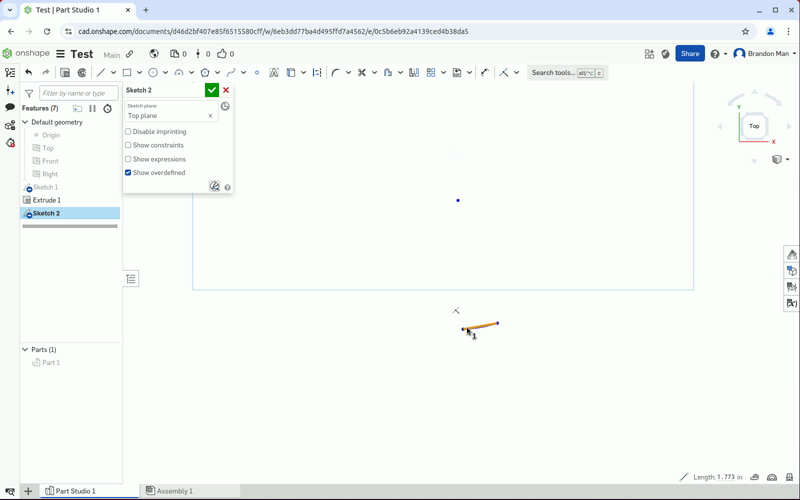
scroll(-6)
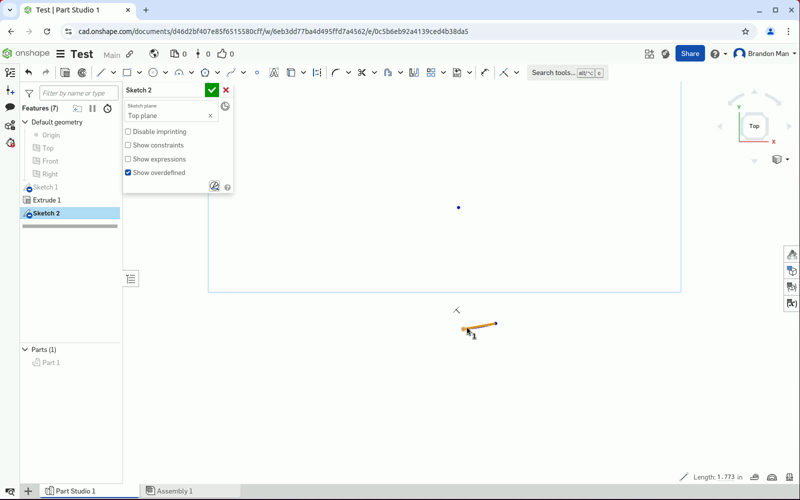
scroll(-6)
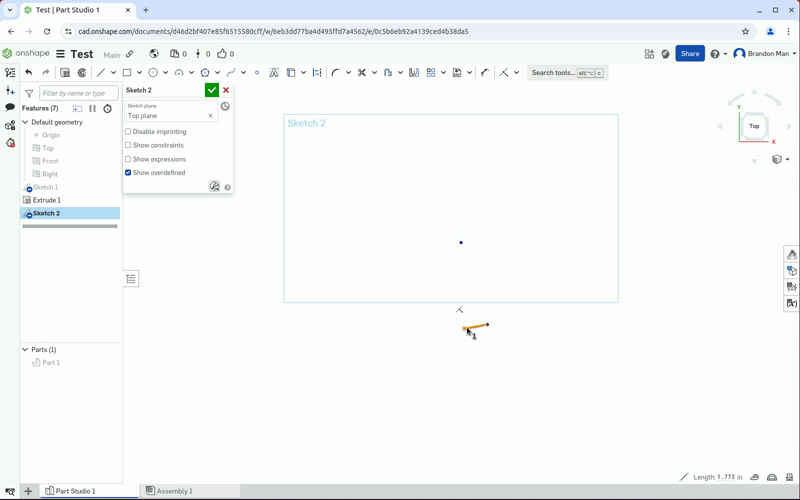
scroll(-6)
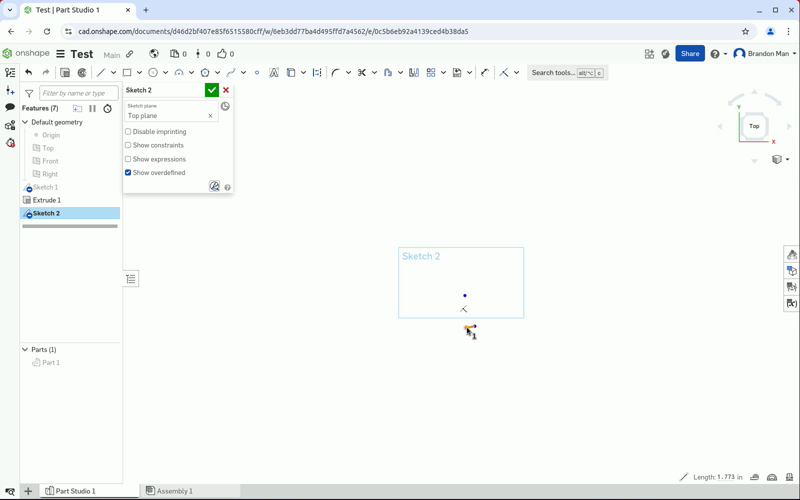
mouse_move(73, 352)
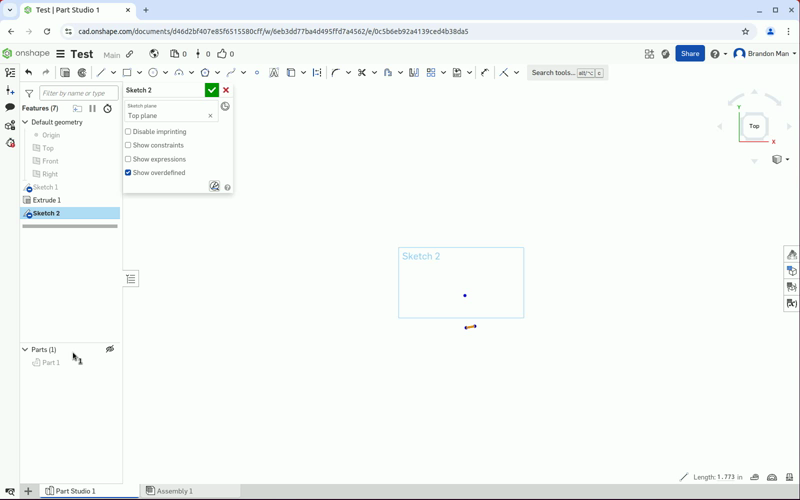
key(shift+y)
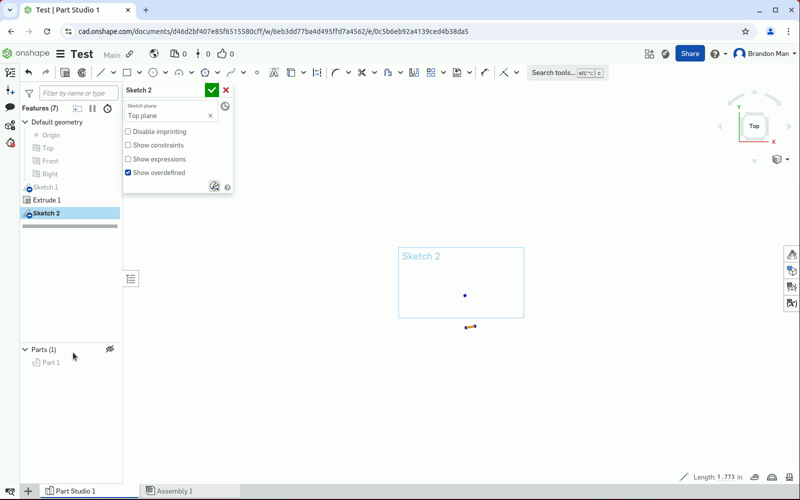
key(shift+e)
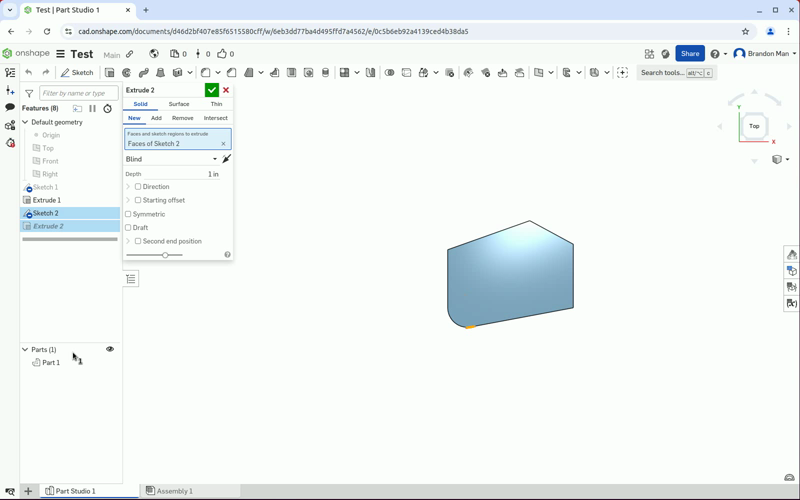
mouse_move(143, 106)
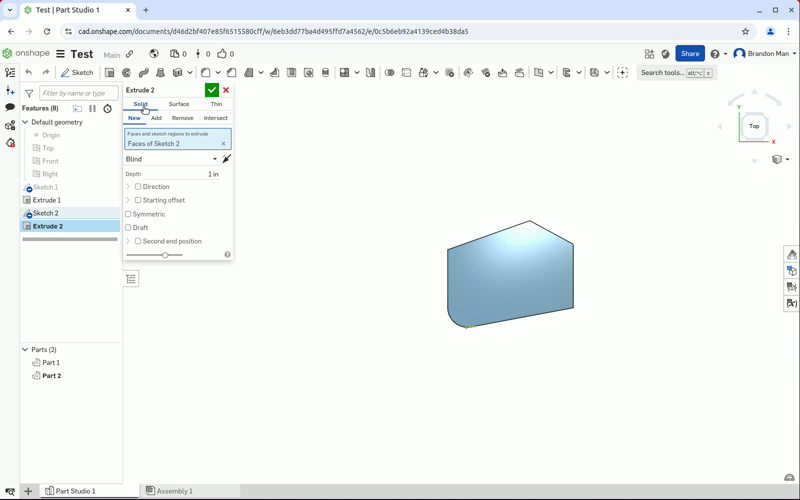
click(143, 106)
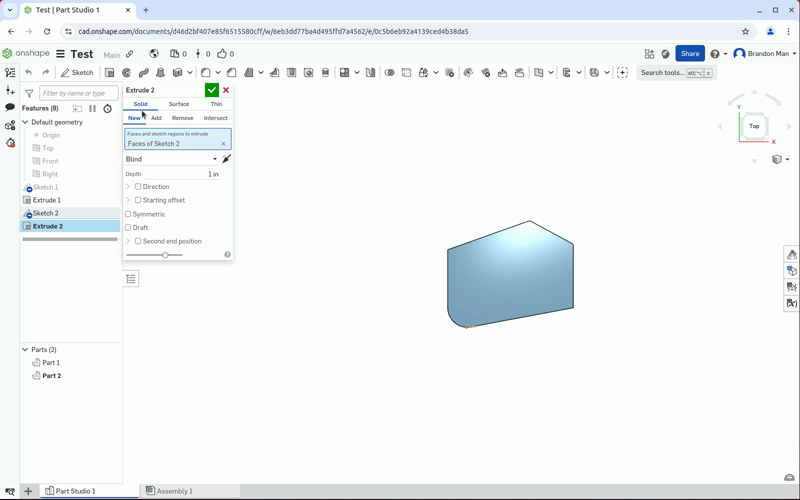
mouse_move(137, 120)
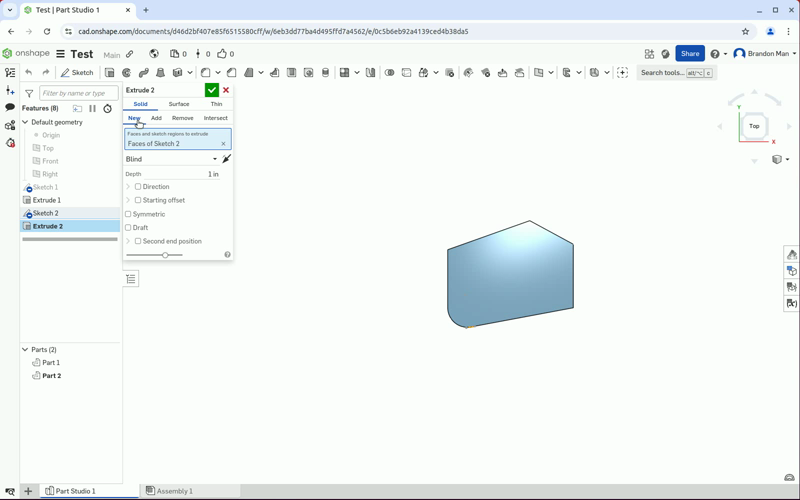
click(137, 120)
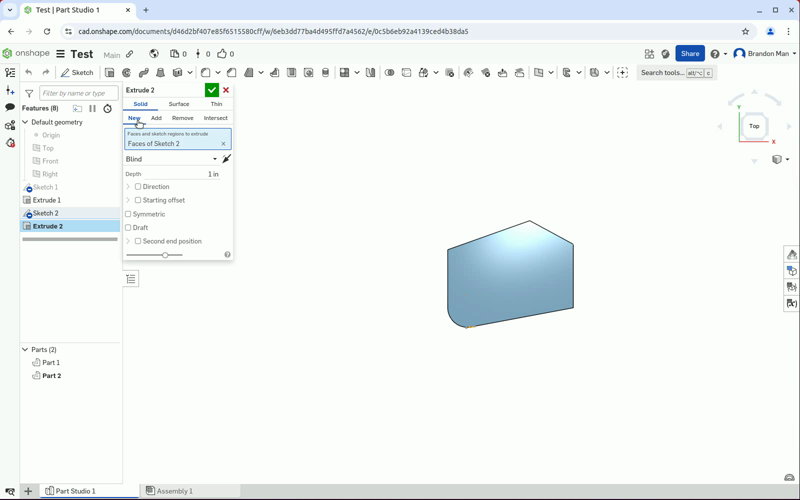
key(tab, 4)
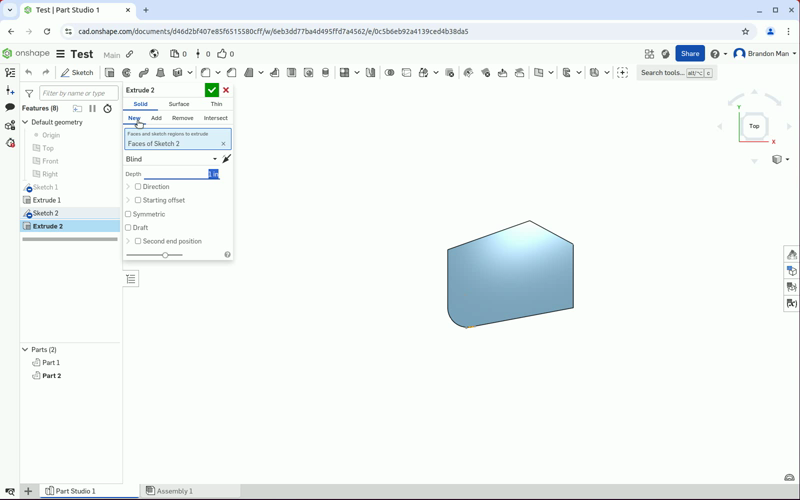
text(1.926)
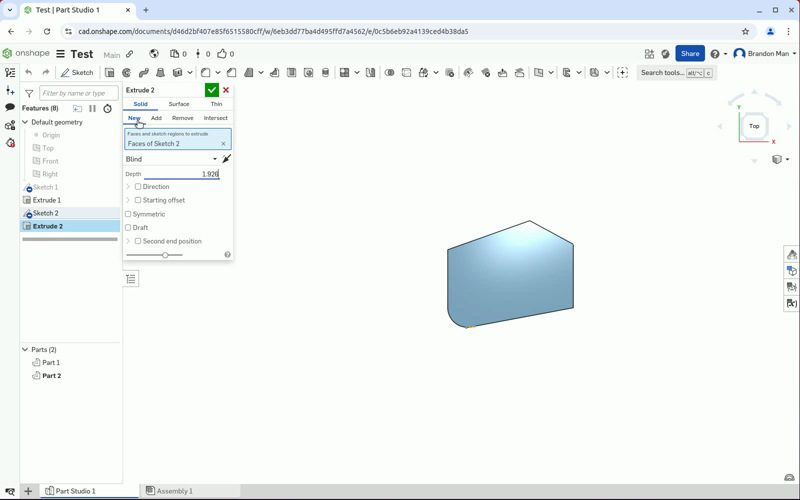
key(enter)
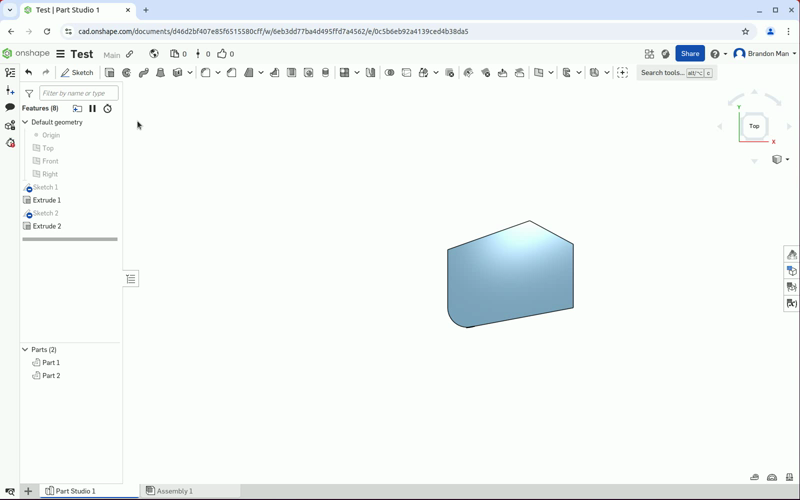
key(shift+h)
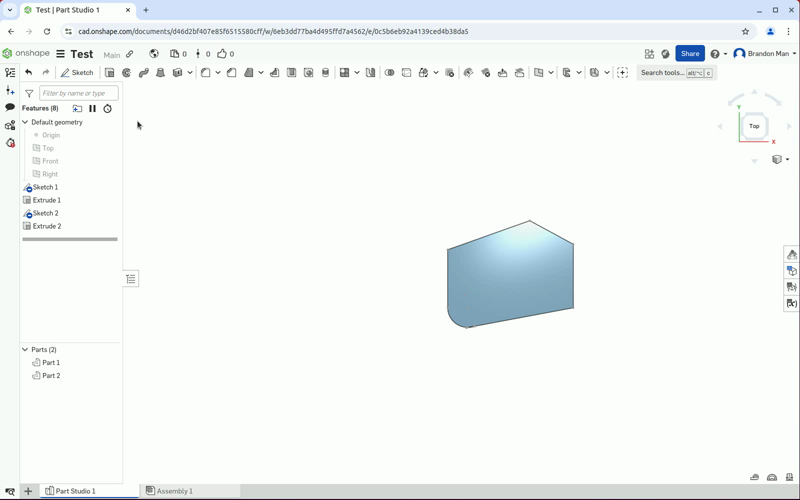
key(shift+h)
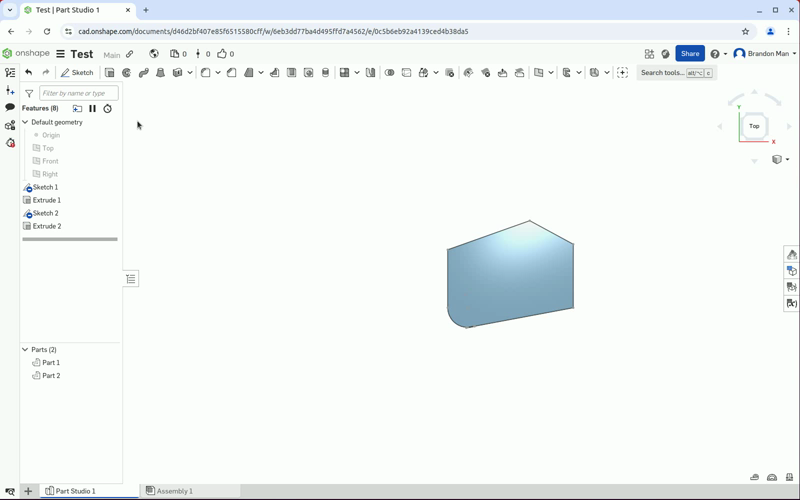
key(shift+7)
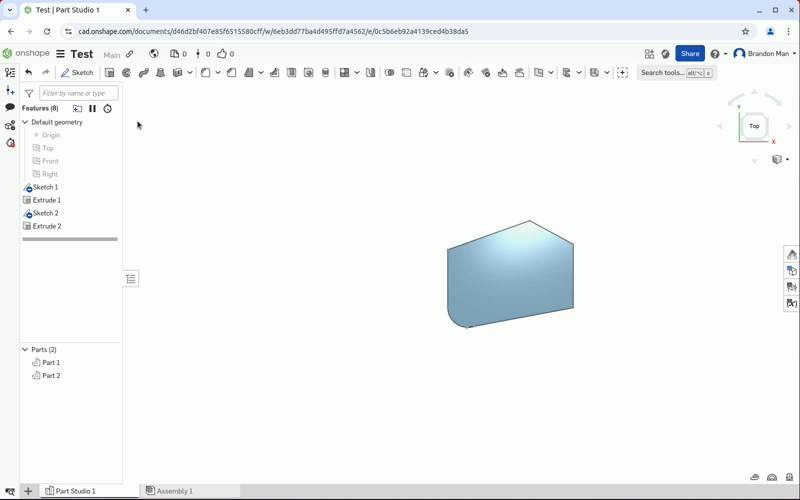
key(up, 3)
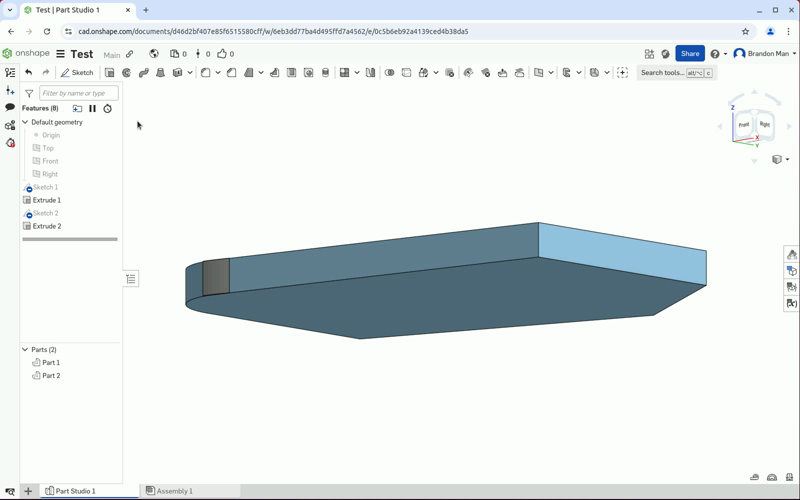
key(left, 3)
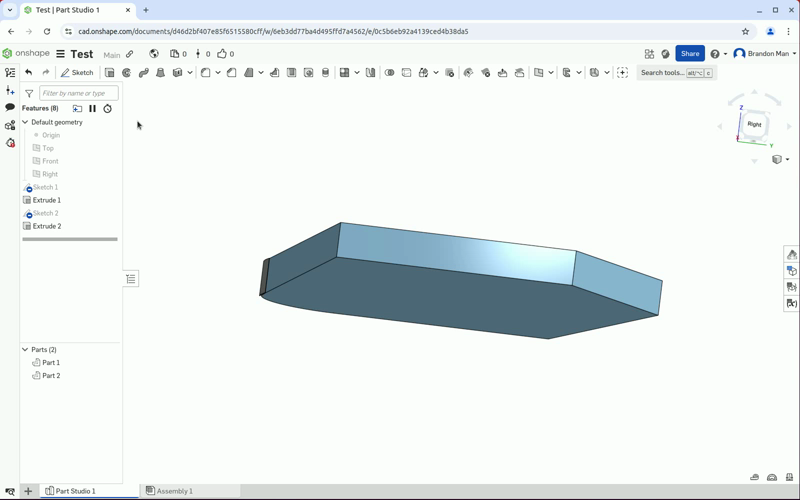
key(right, 3)
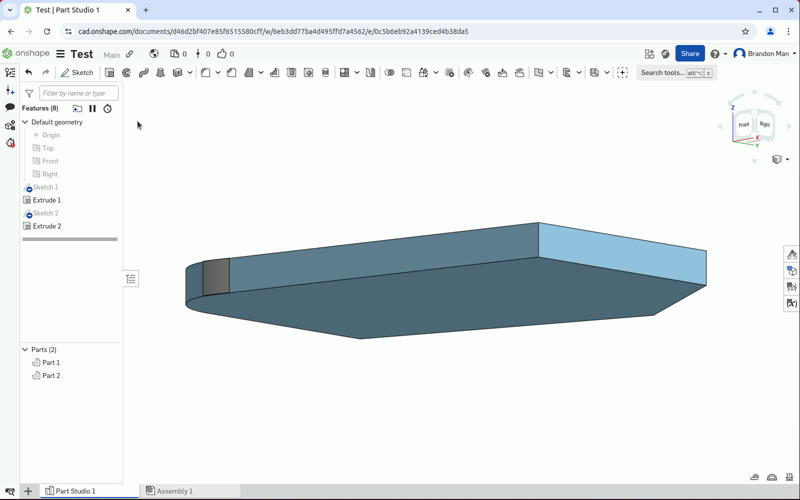
key(down, 3)
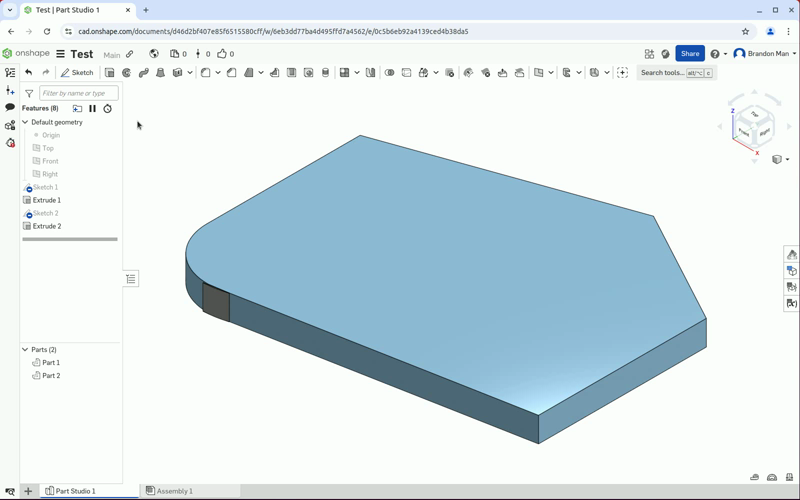
mouse_move(73, 189)
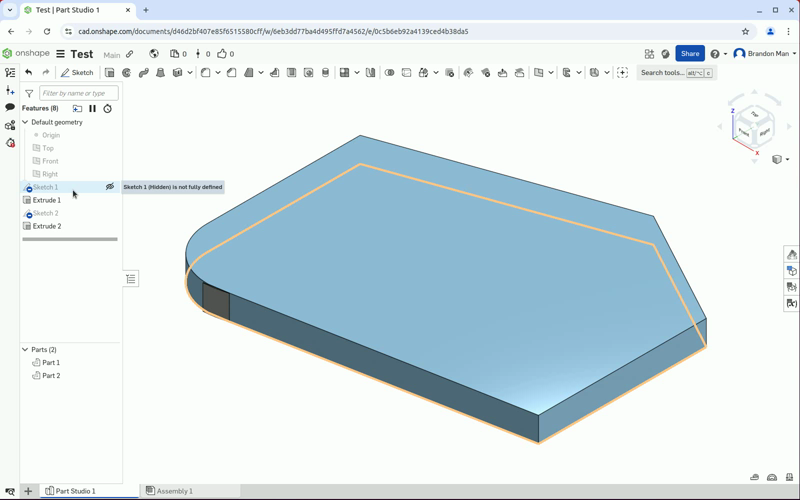
click(73, 189)